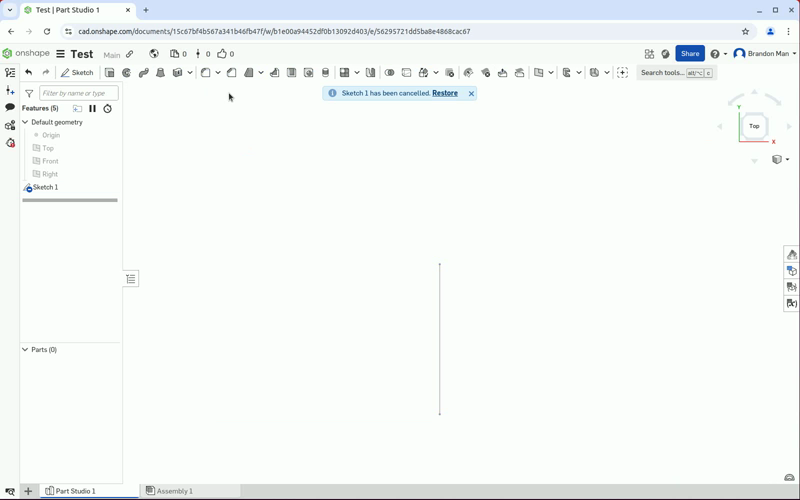
key(shift+h)
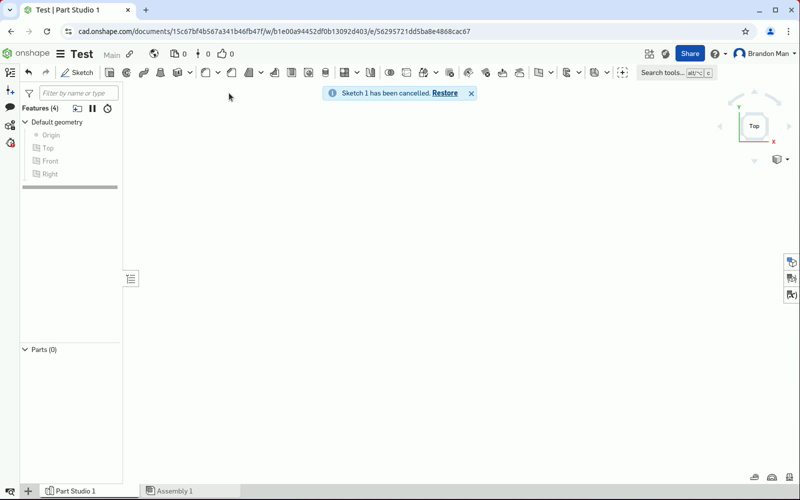
mouse_move(73, 352)
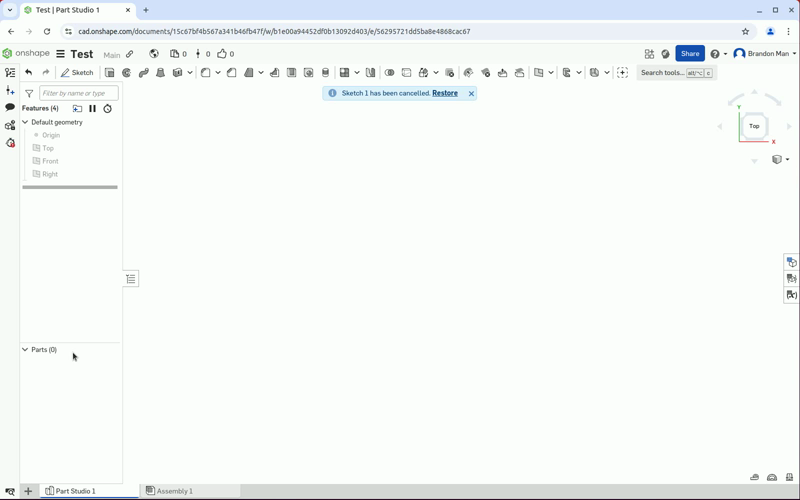
key(y)
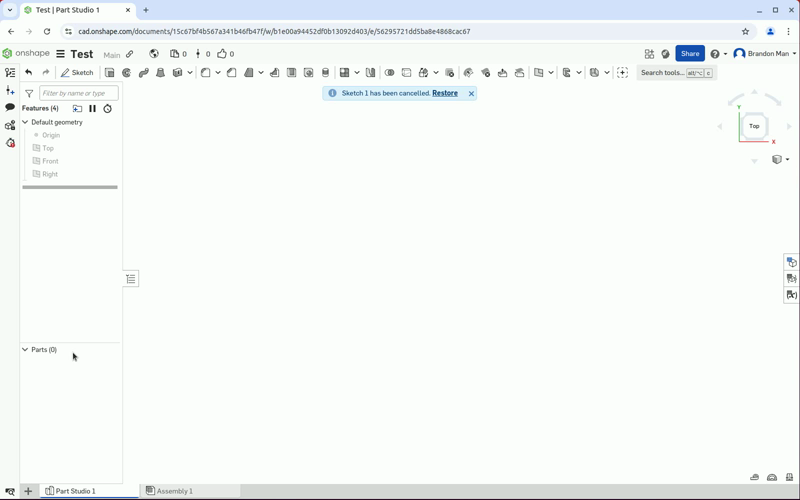
key(shift+p)
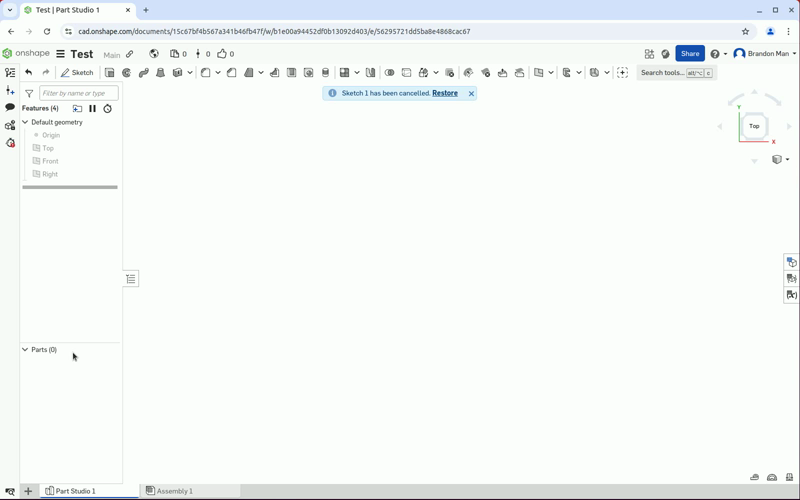
key(space)
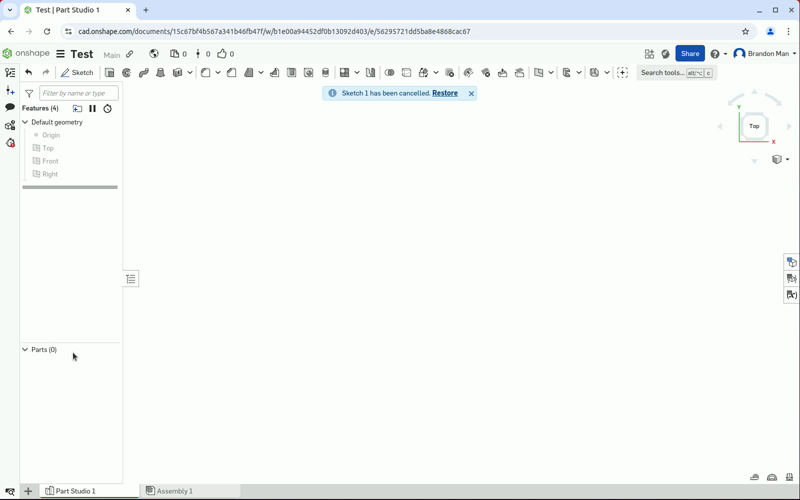
key_down(shift)
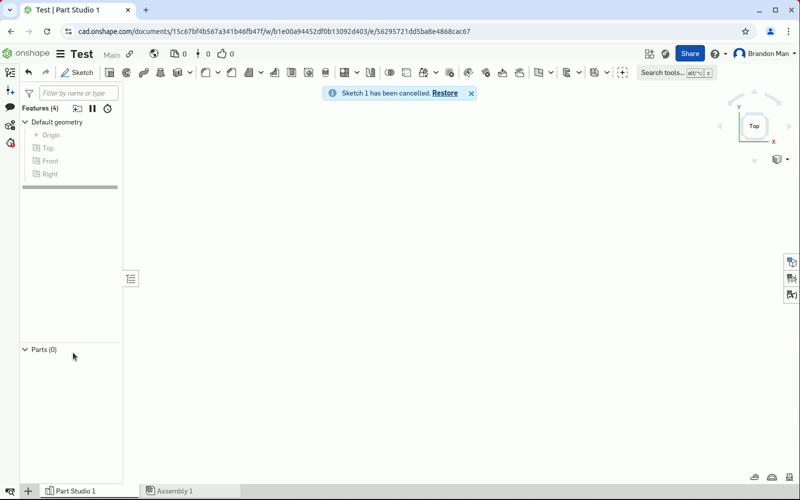
key(up)
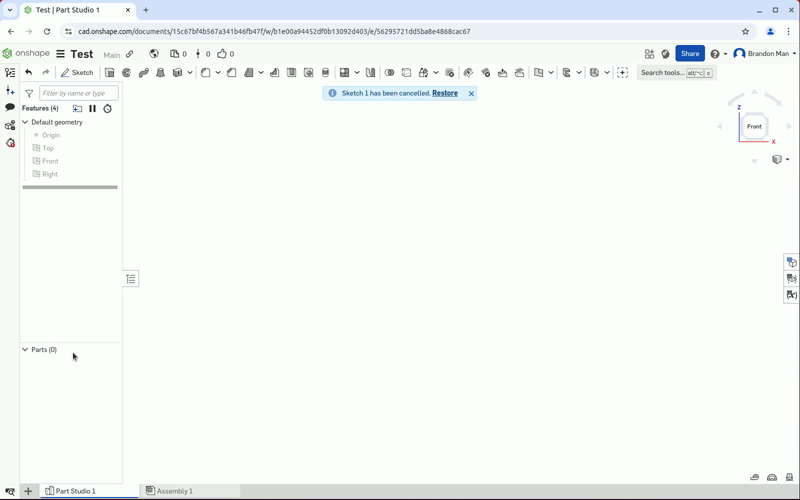
key_up(shift)
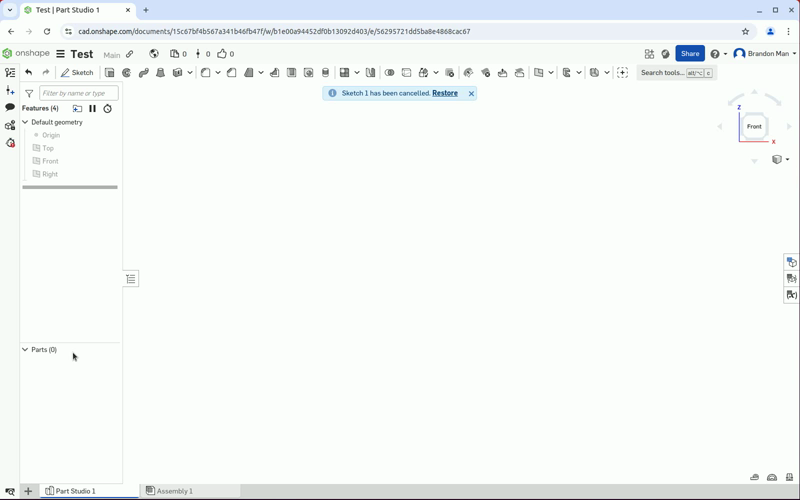
mouse_move(73, 352)
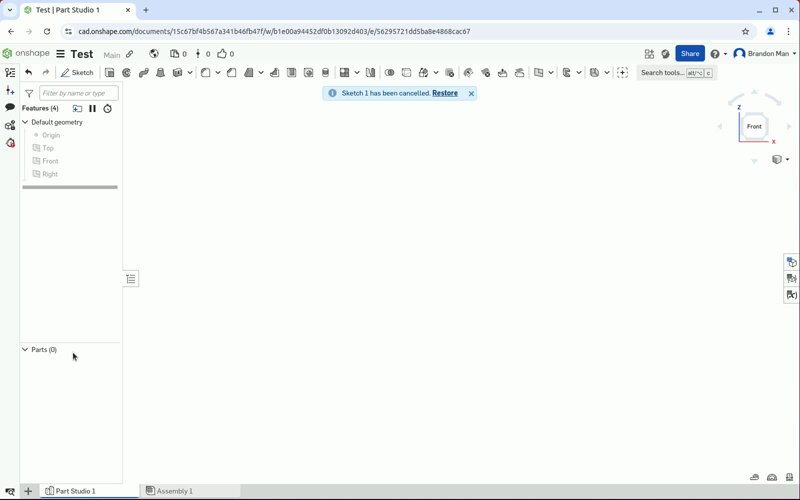
key(shift+y)
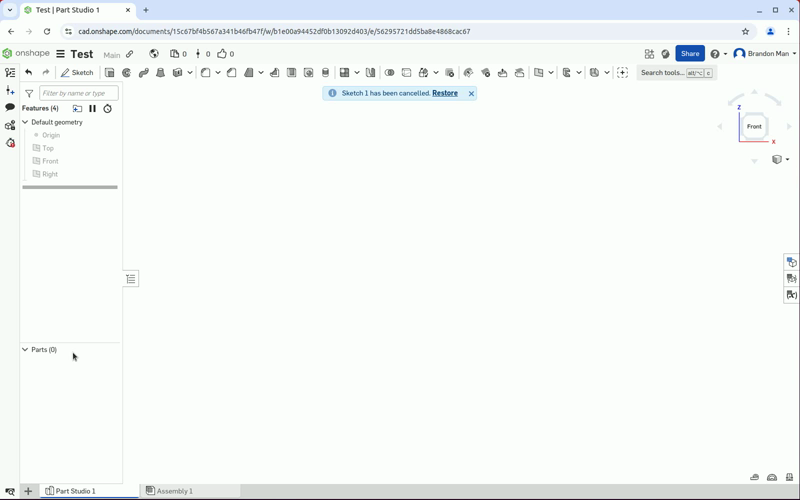
key(shift+s)
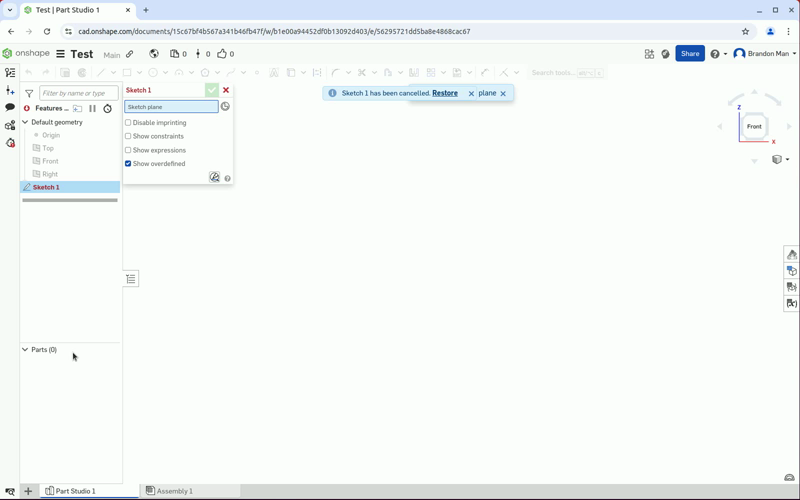
mouse_move(73, 163)
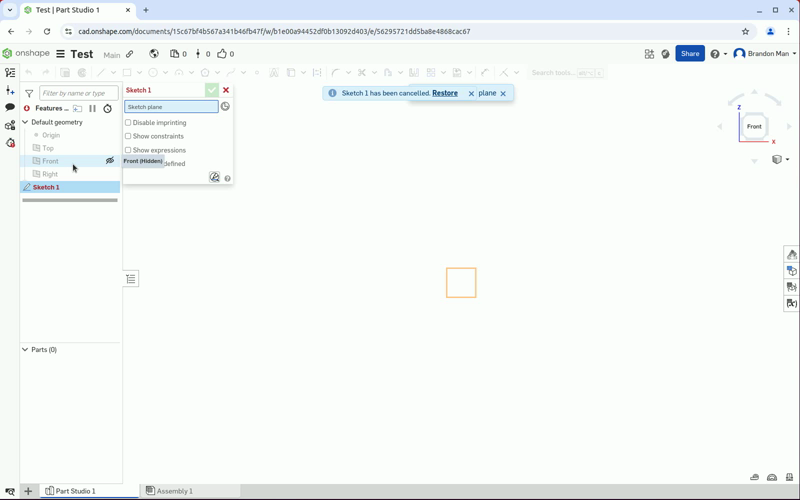
click(73, 163)
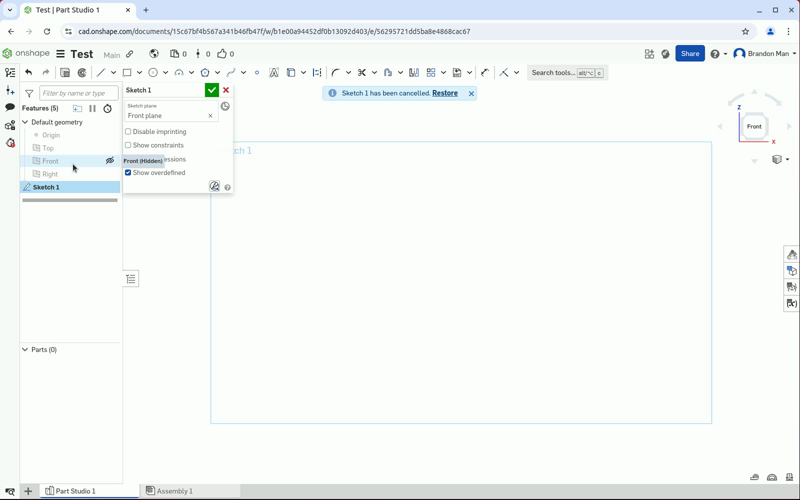
mouse_move(73, 352)
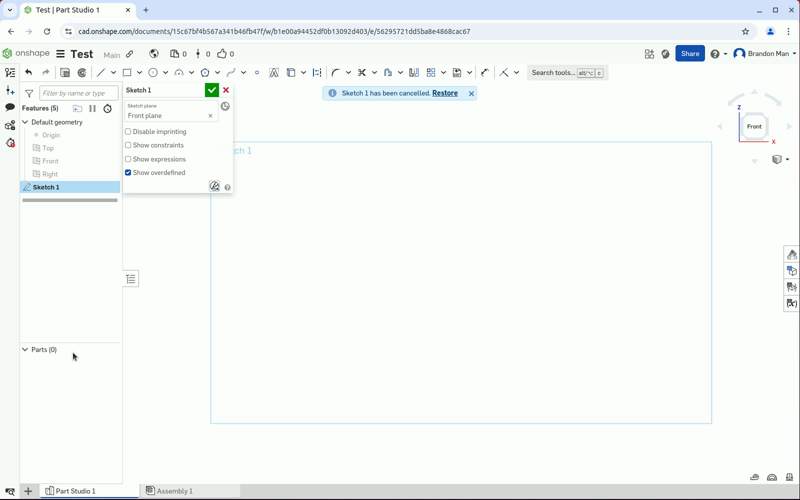
key(y)
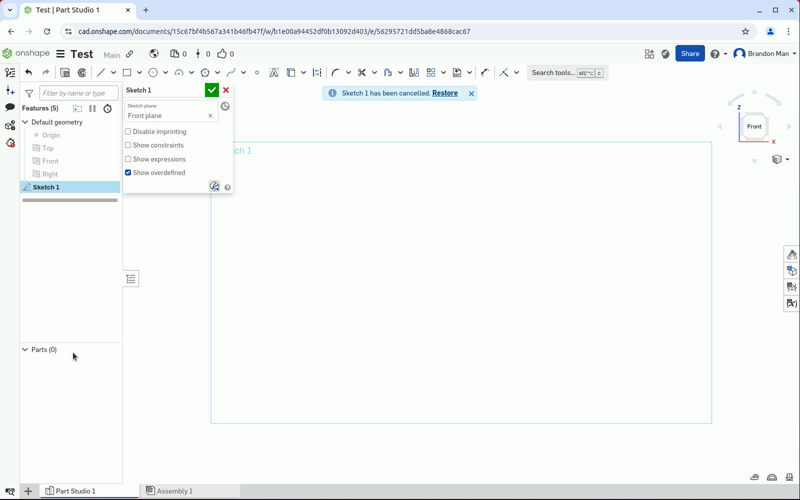
key(l)
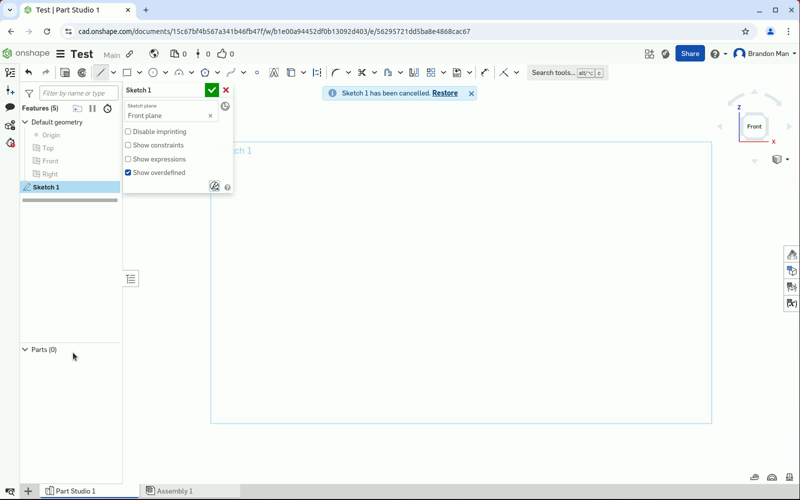
key_down(shift)
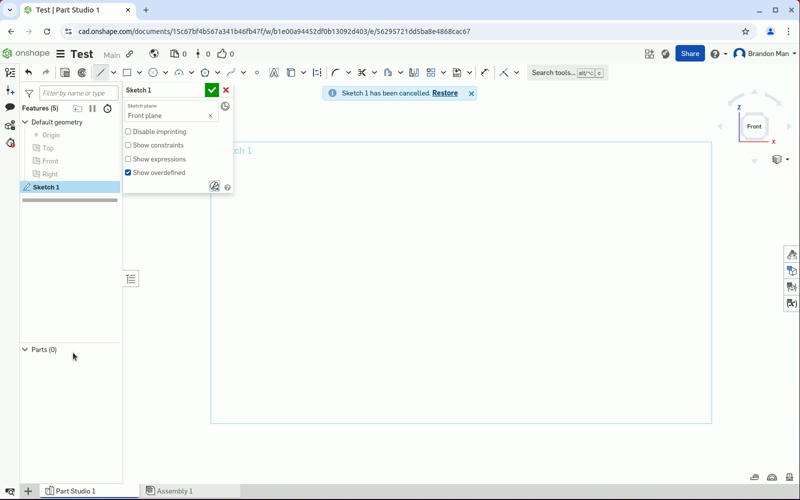
mouse_move(437, 290)
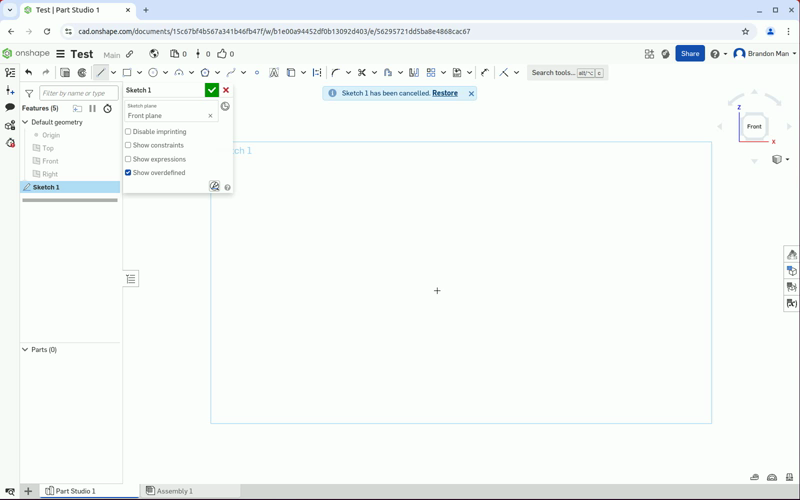
click(437, 290)
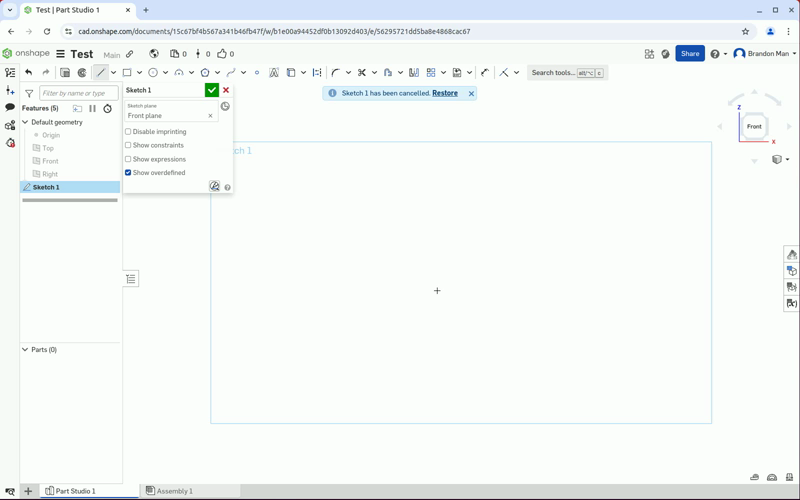
key_up(shift)
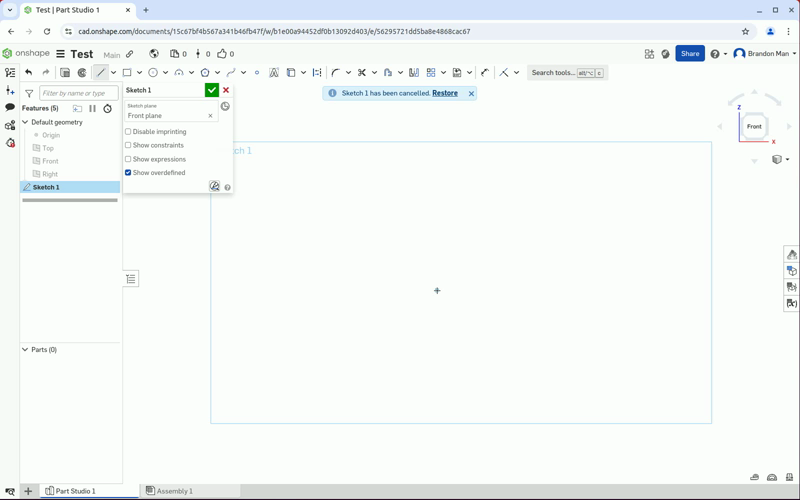
key_down(shift)
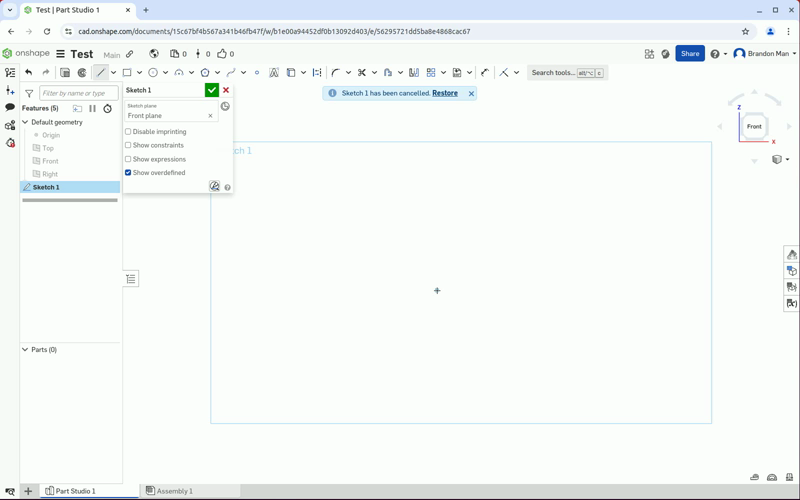
mouse_move(541, 309)
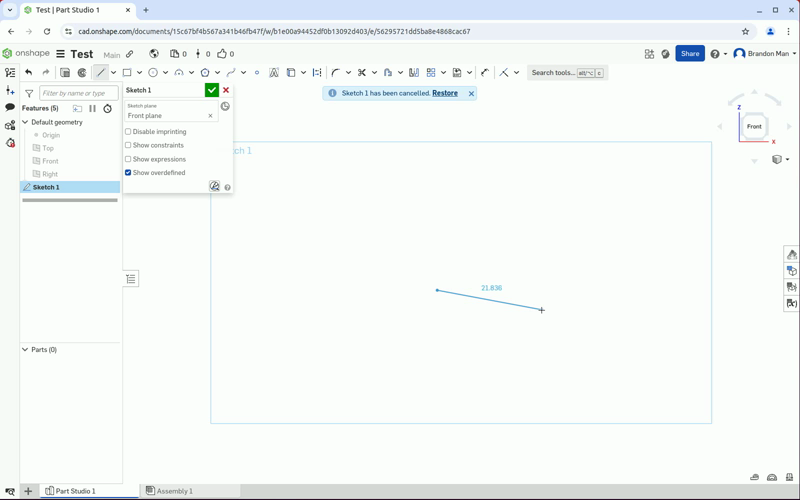
click(541, 309)
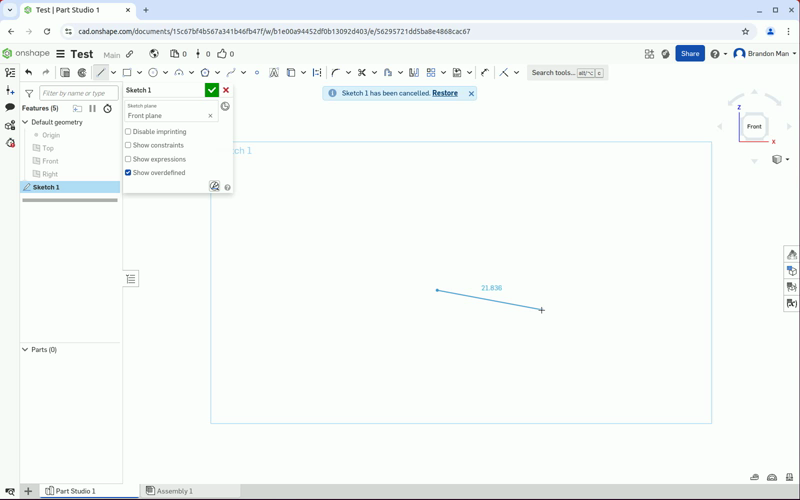
key_up(shift)
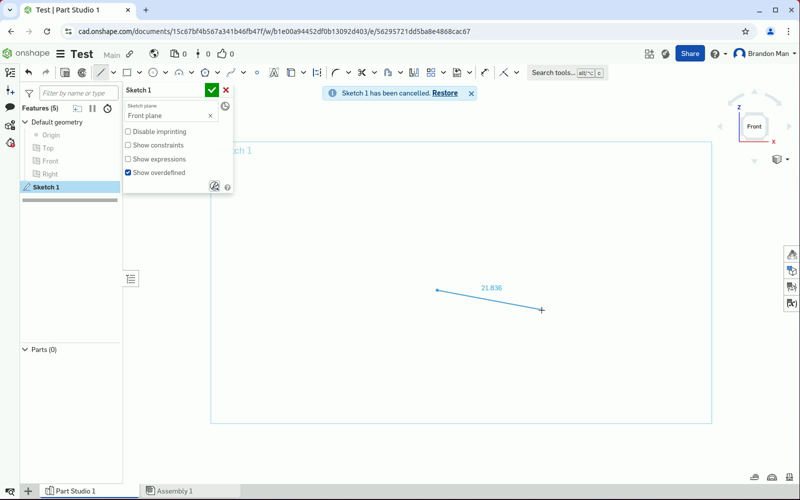
key(esc)
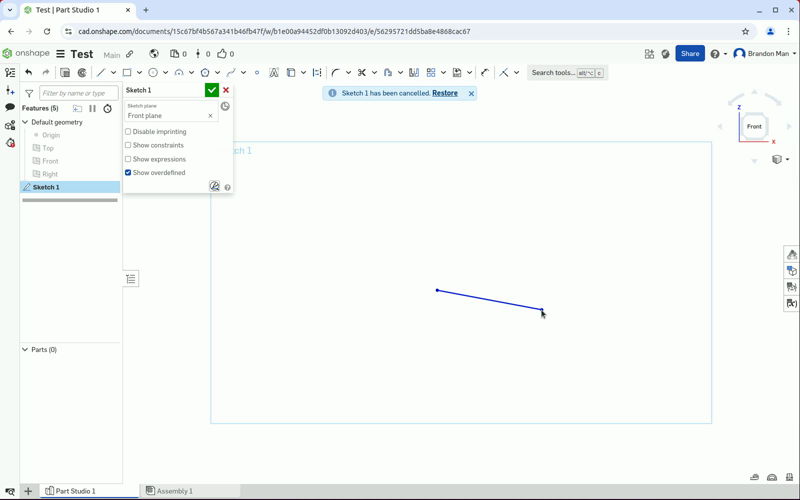
key(a)
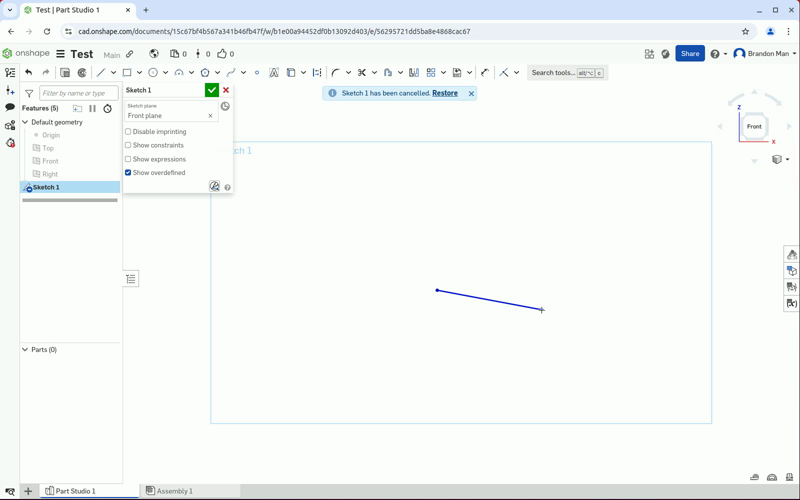
mouse_move(541, 309)
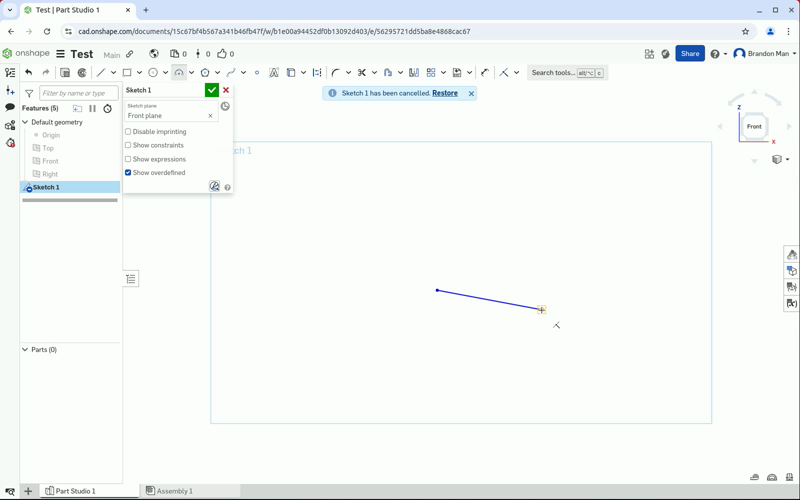
click(541, 309)
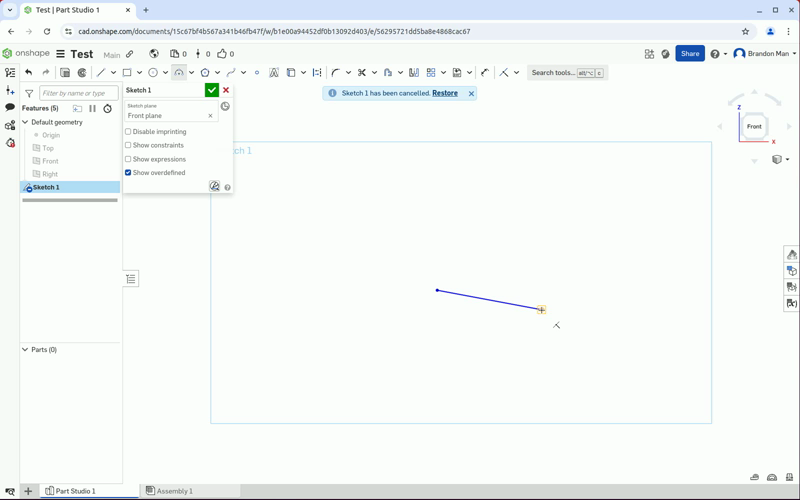
key_down(shift)
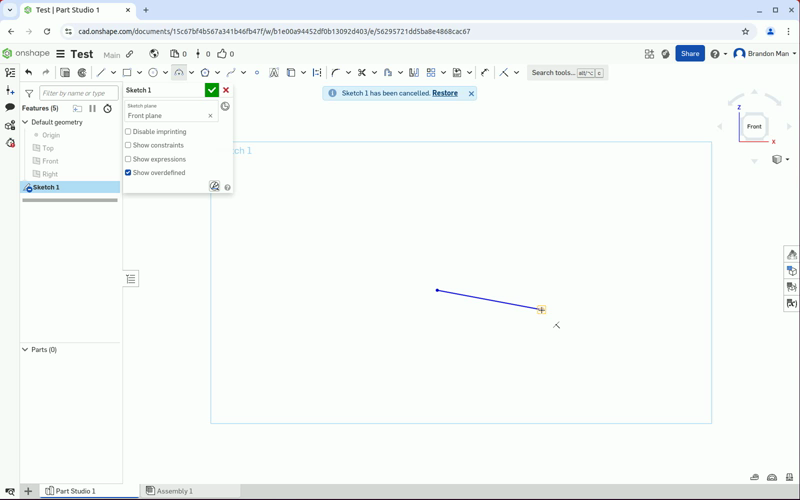
mouse_move(541, 257)
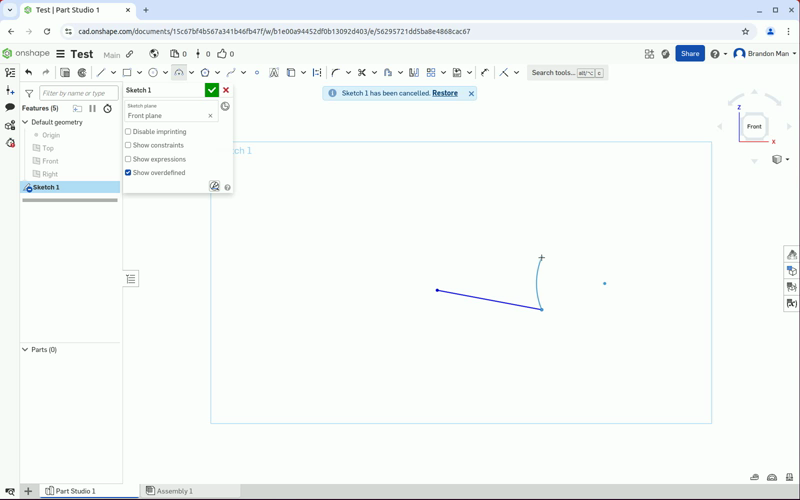
click(541, 257)
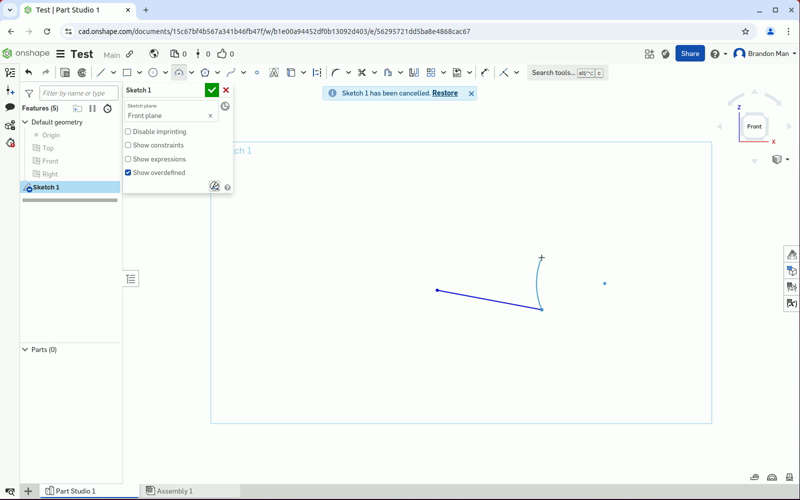
mouse_move(573, 283)
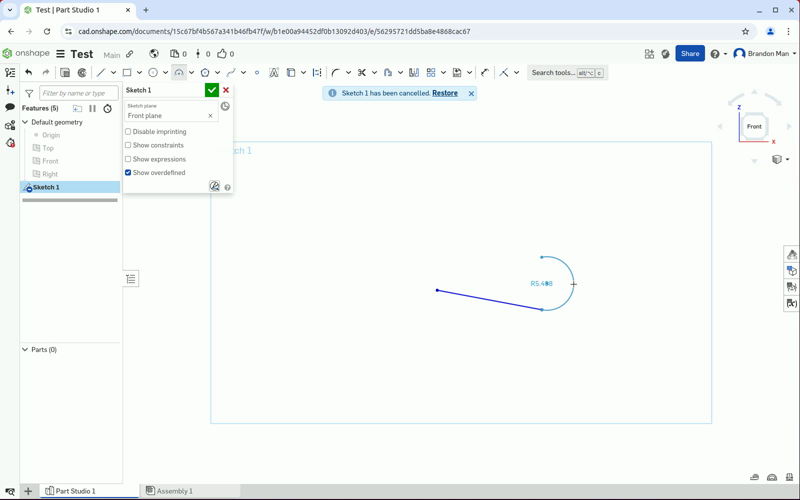
click(573, 283)
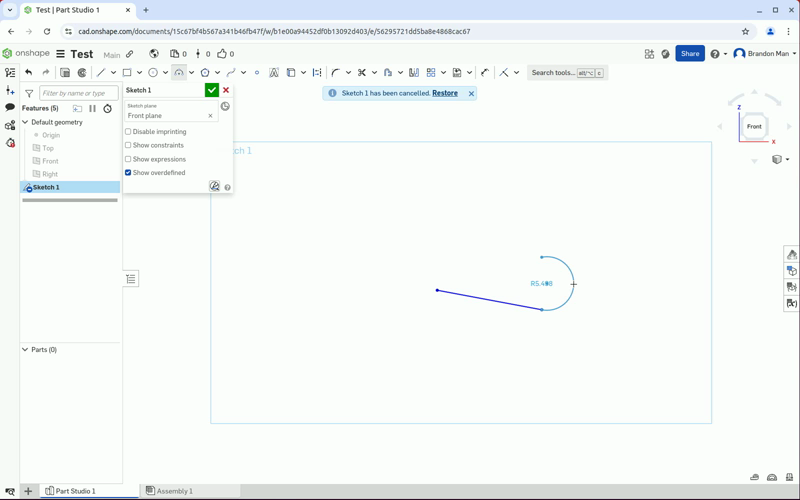
key_up(shift)
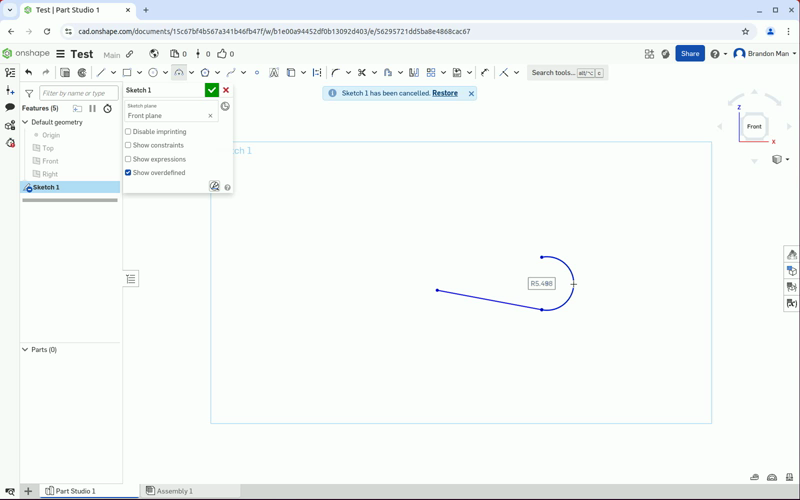
key(esc)
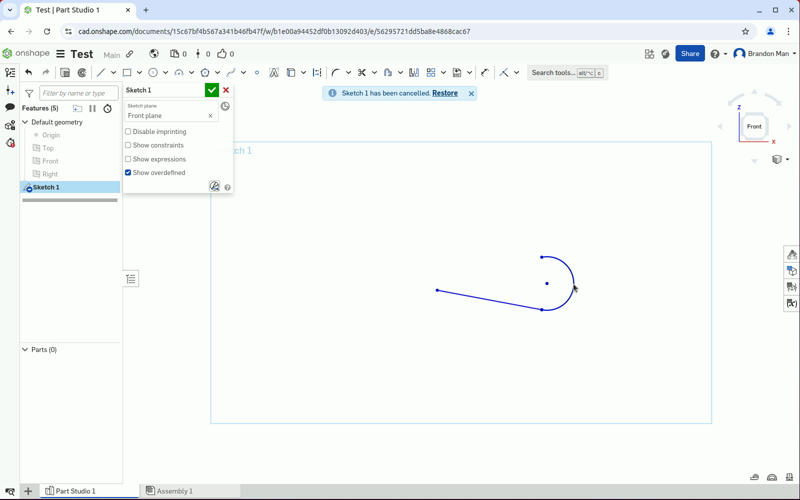
key(l)
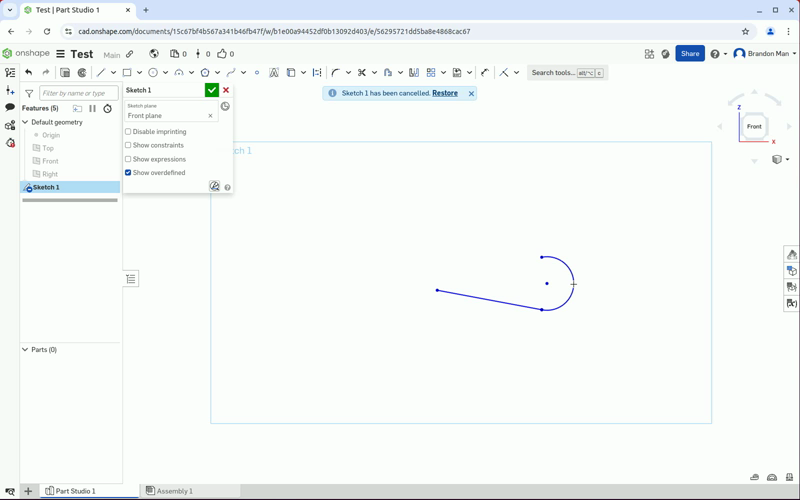
mouse_move(541, 257)
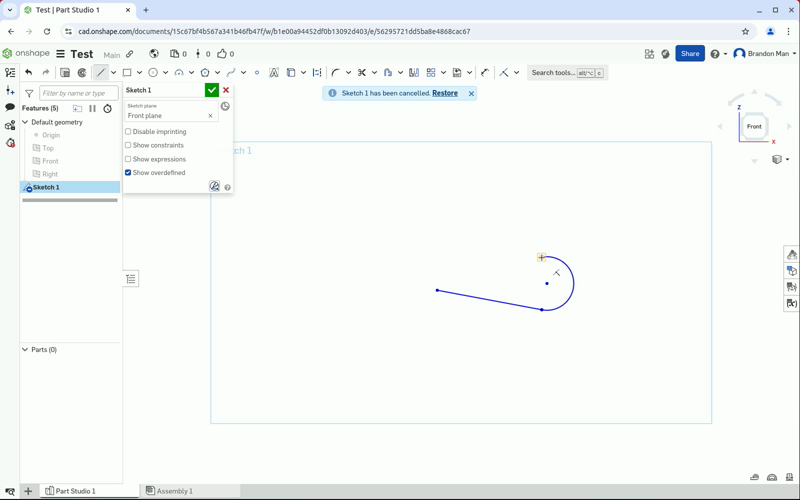
click(541, 257)
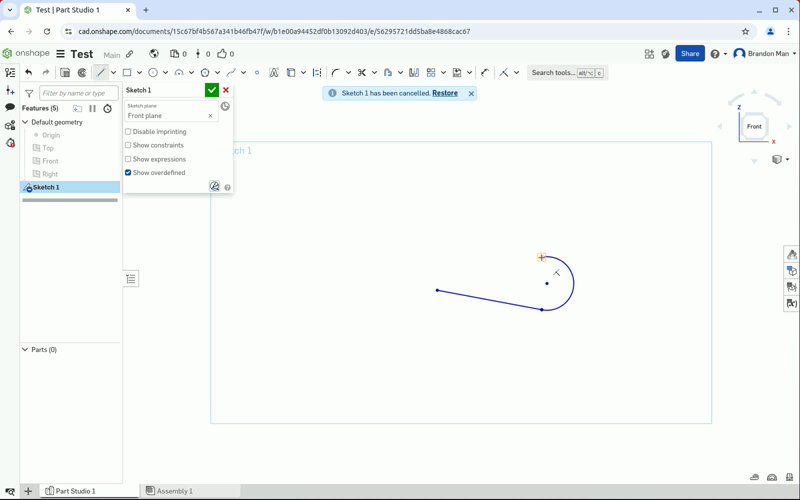
key_down(shift)
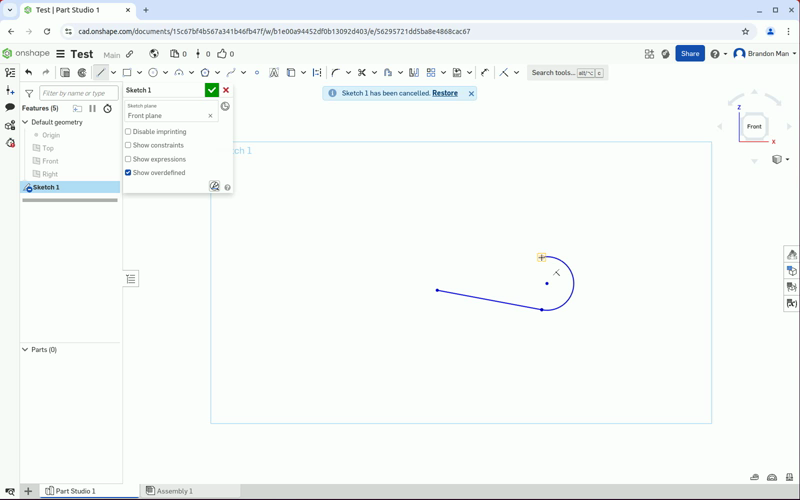
mouse_move(437, 277)
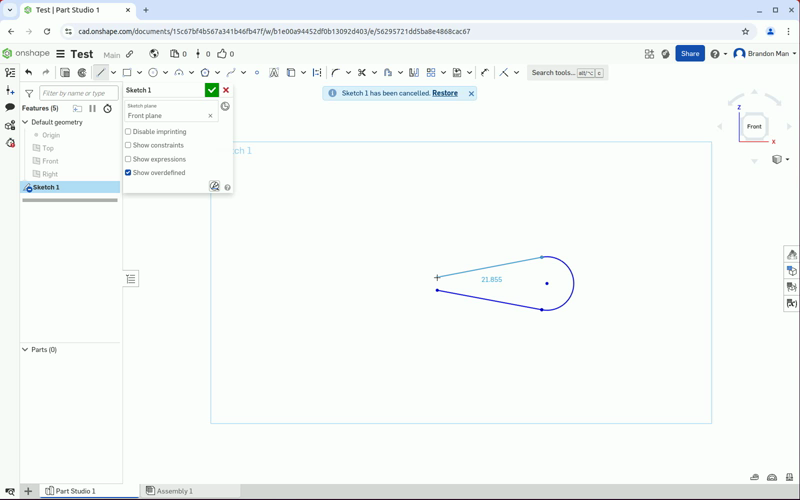
click(437, 277)
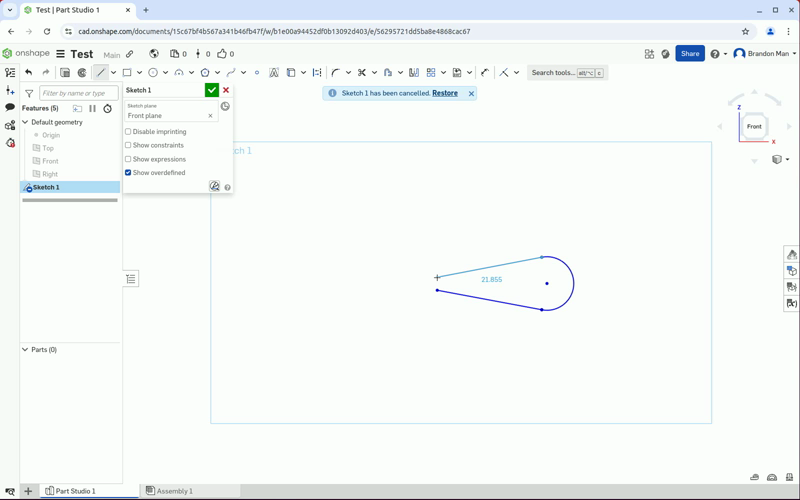
key_up(shift)
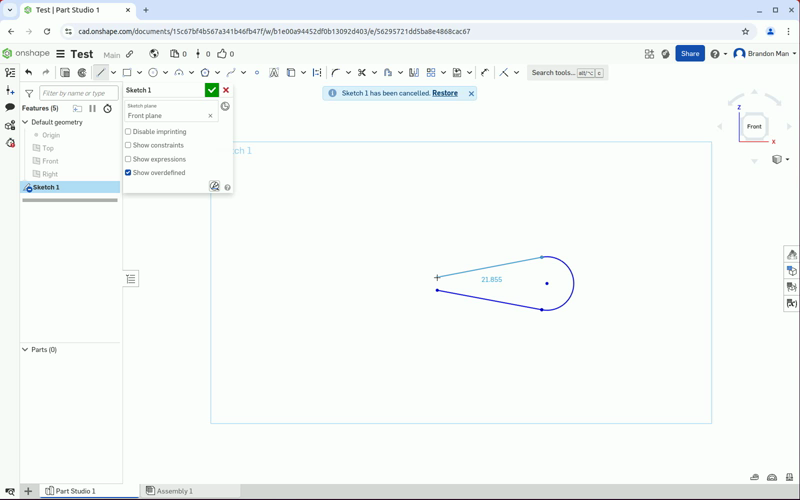
key(esc)
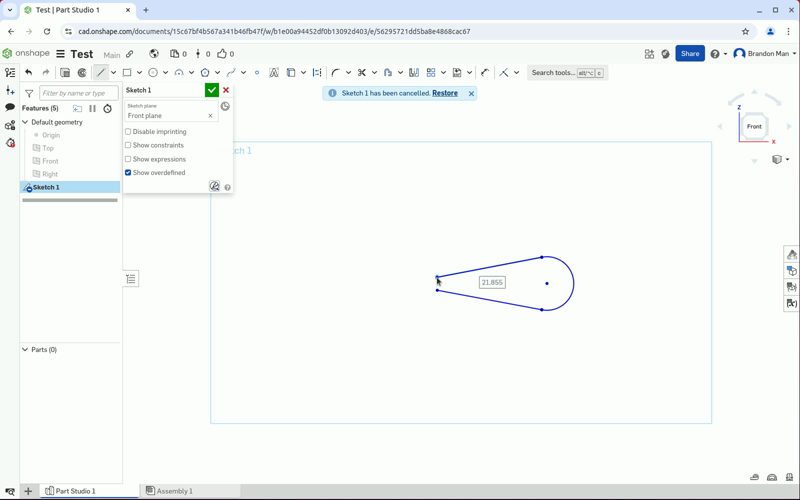
key(a)
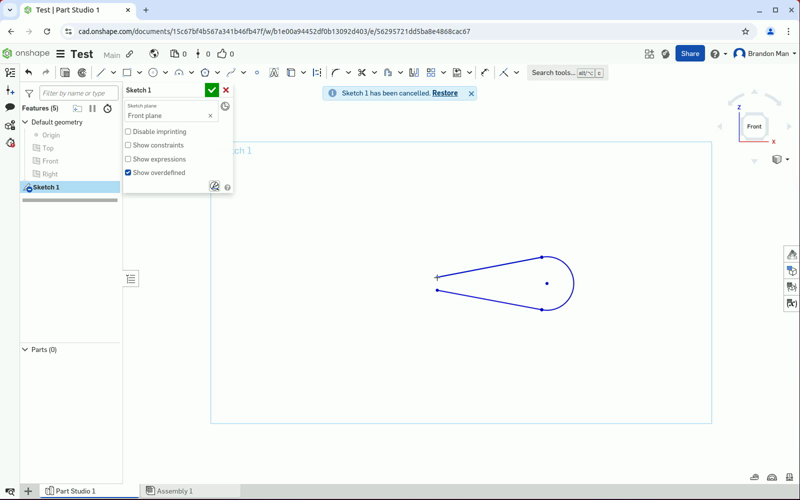
mouse_move(437, 277)
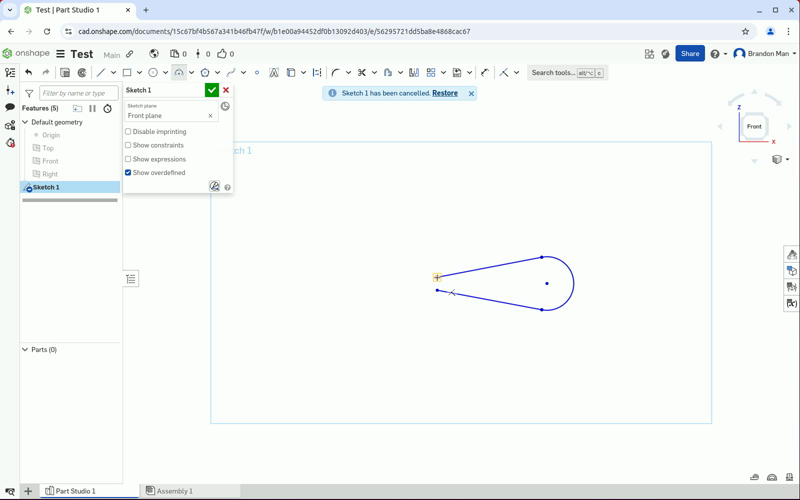
click(437, 277)
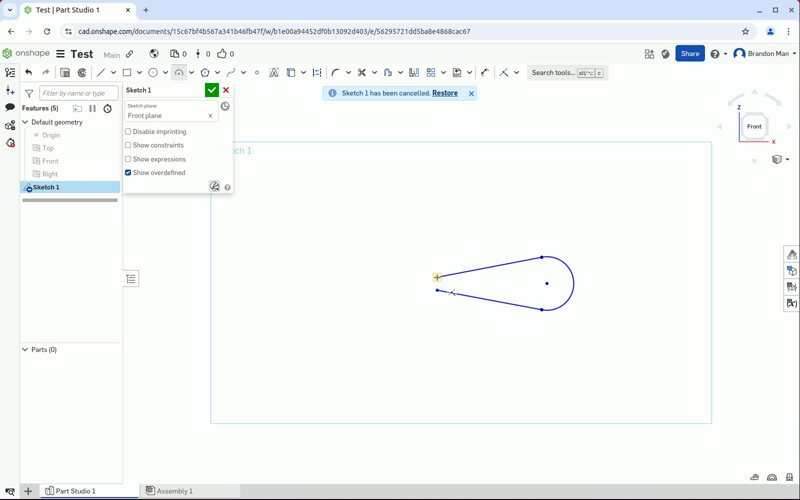
mouse_move(437, 290)
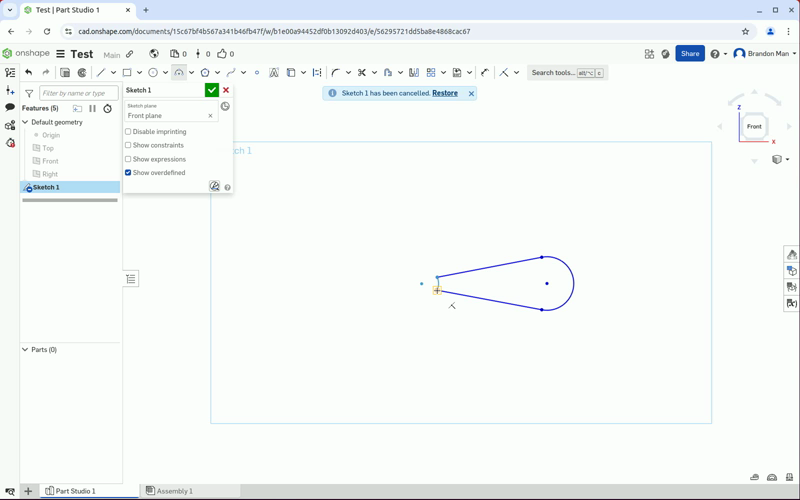
click(437, 290)
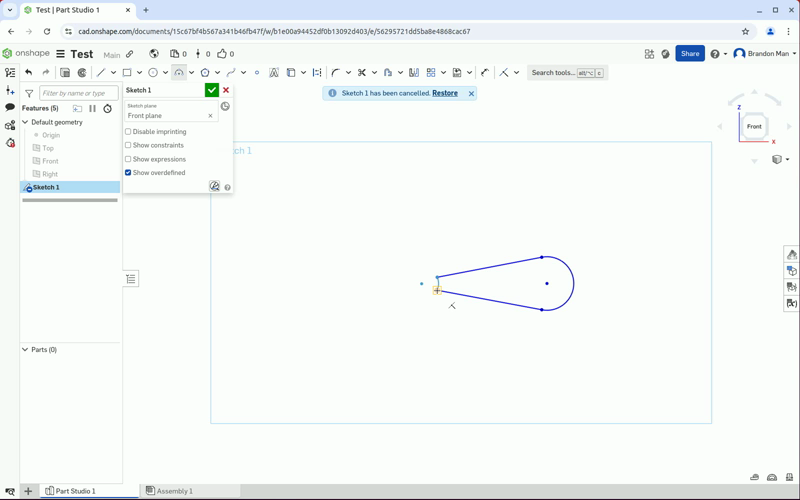
key_down(shift)
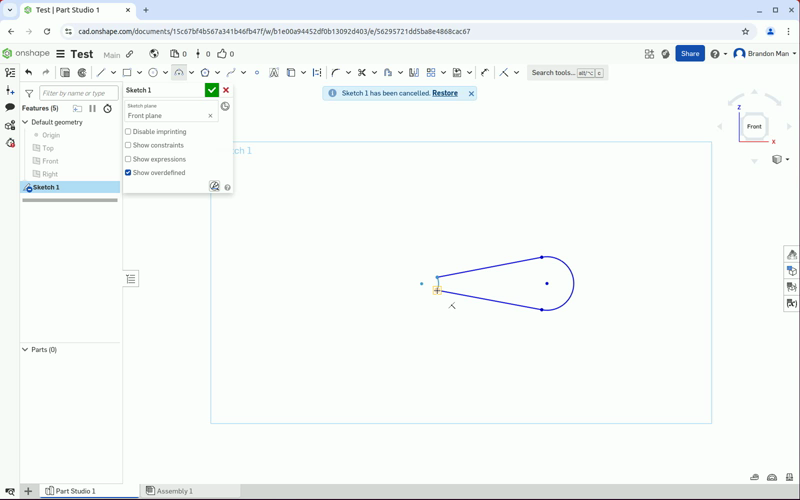
mouse_move(431, 283)
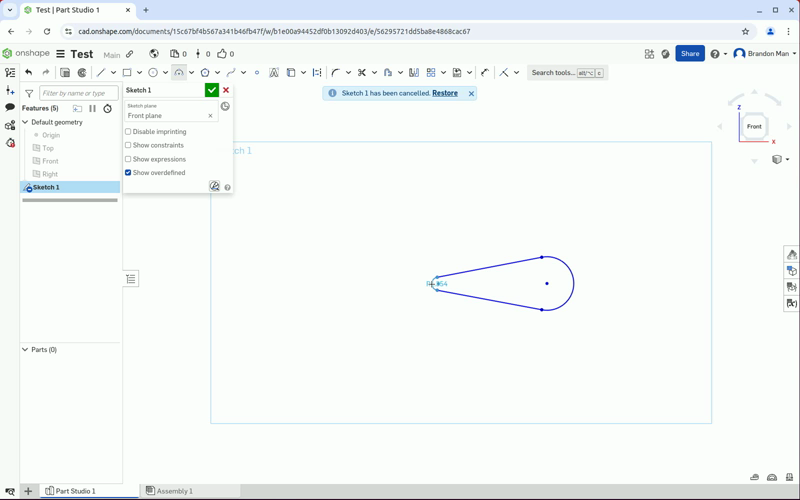
click(431, 283)
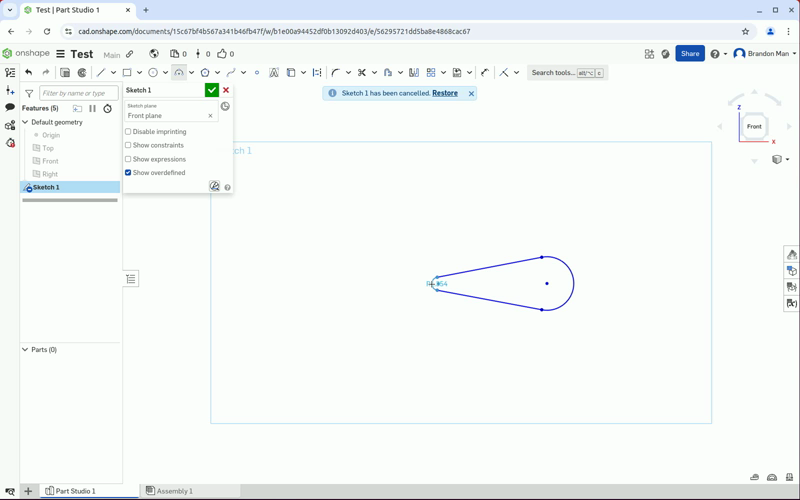
key_up(shift)
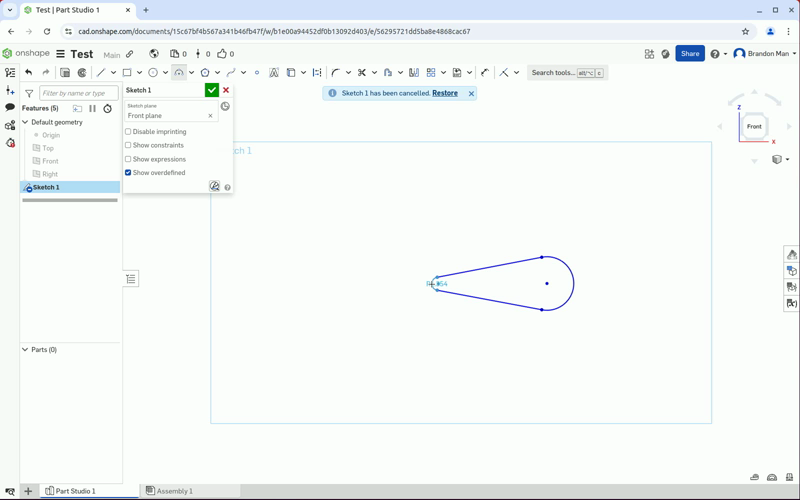
key(esc)
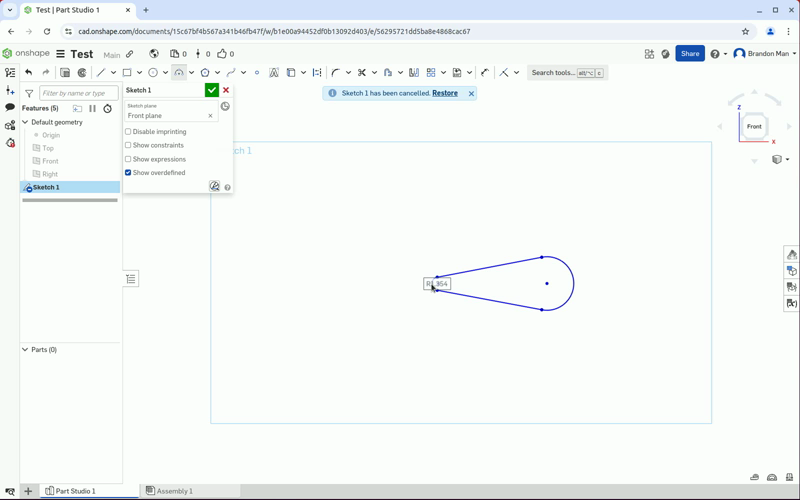
mouse_move(548, 273)
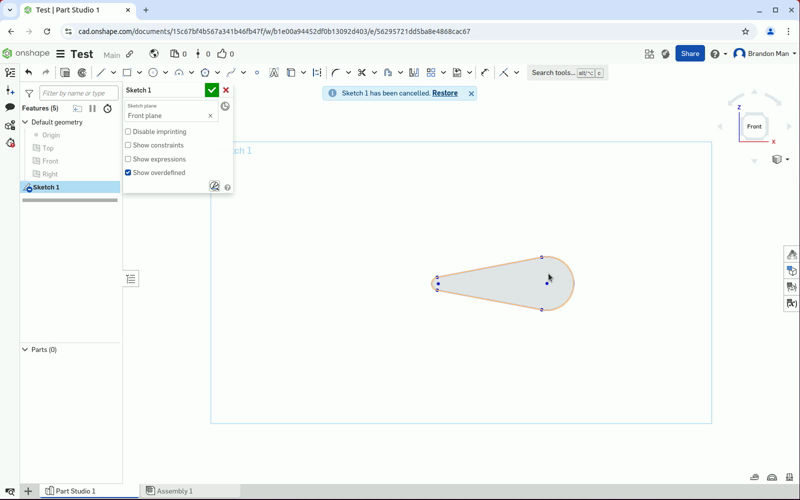
click(548, 273)
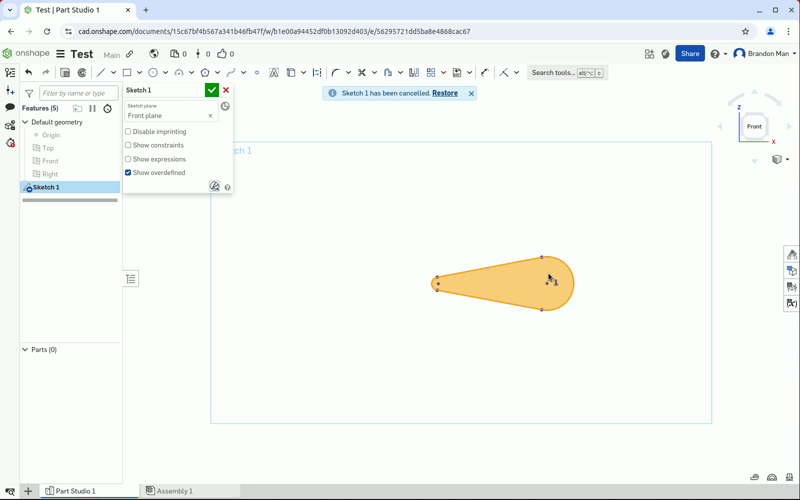
mouse_move(73, 352)
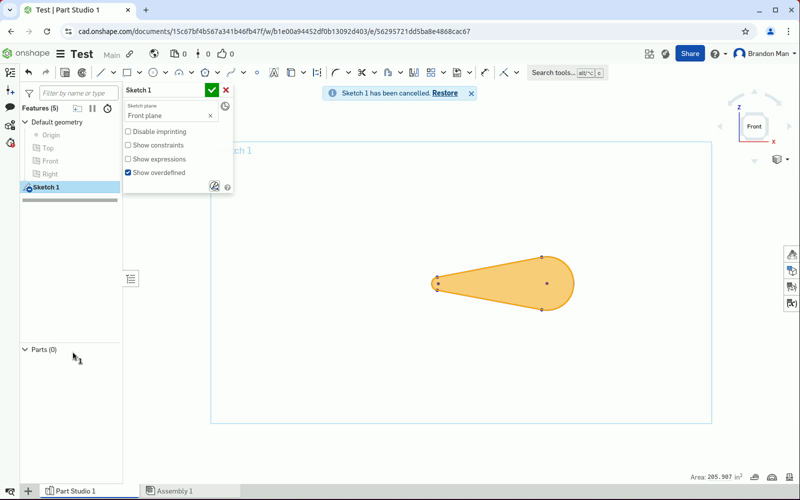
key(shift+y)
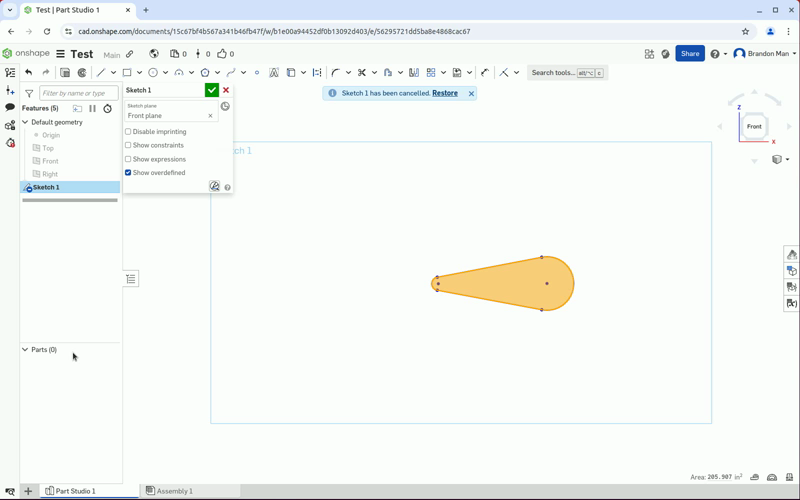
key(shift+e)
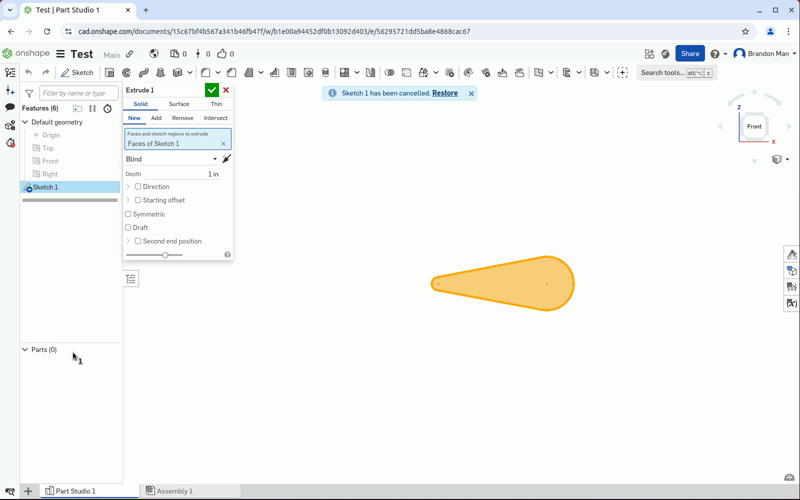
mouse_move(143, 106)
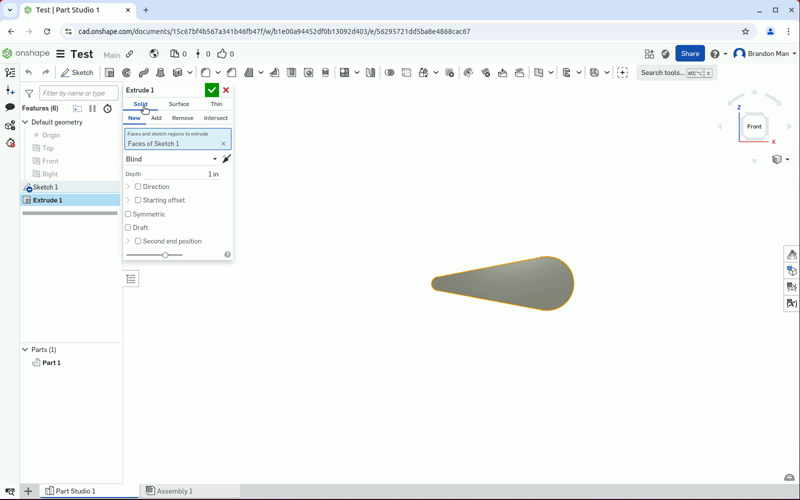
click(143, 106)
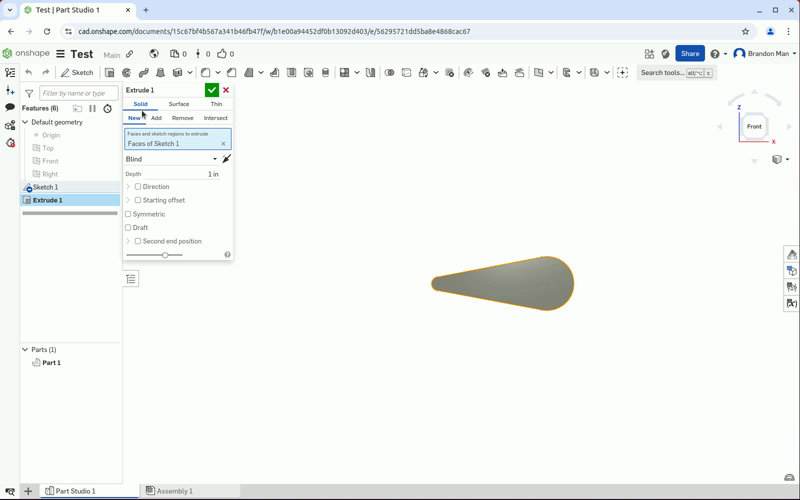
mouse_move(137, 120)
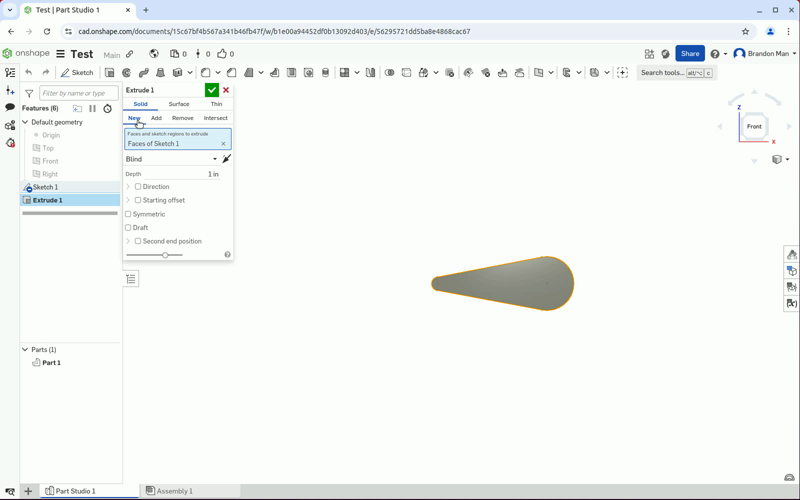
click(137, 120)
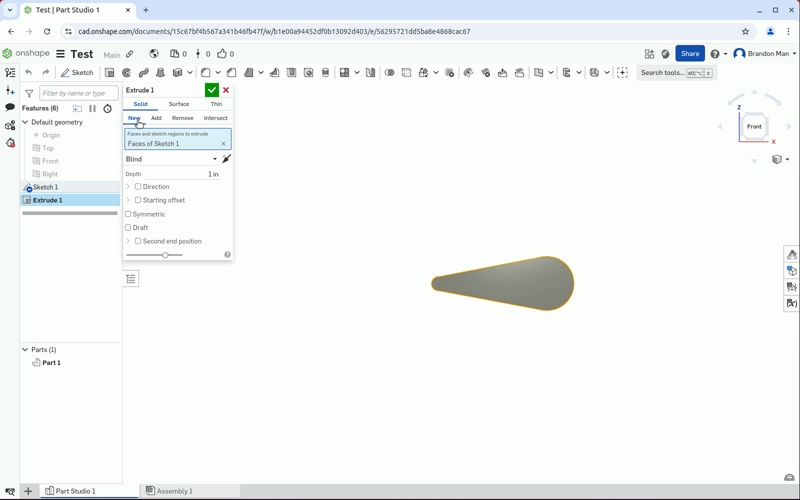
key(tab, 4)
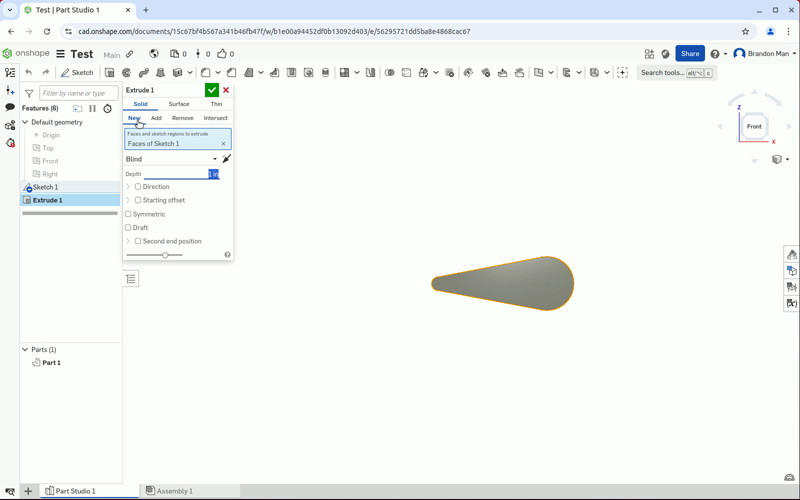
text(1.444)
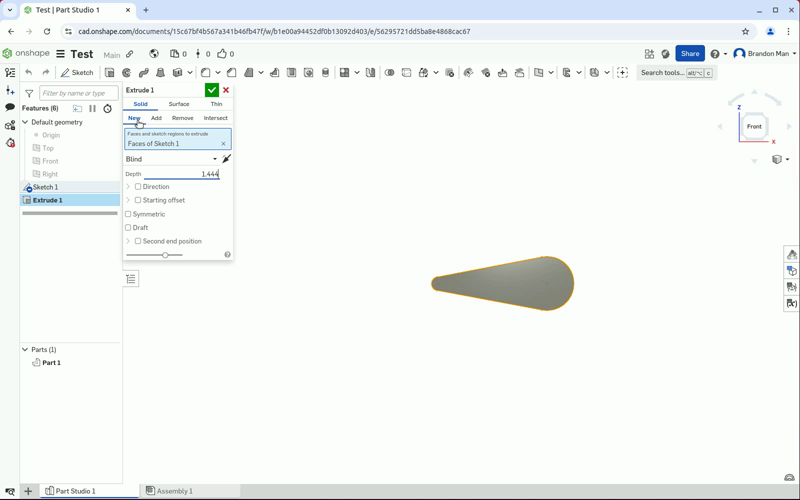
key(enter)
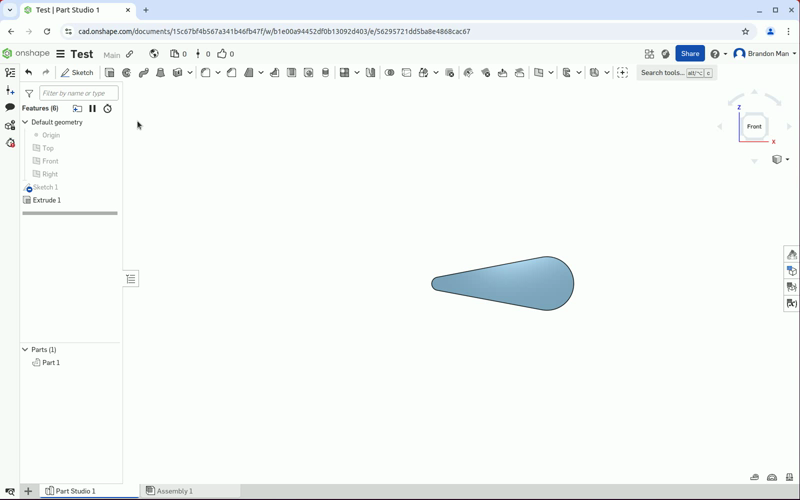
key(shift+h)
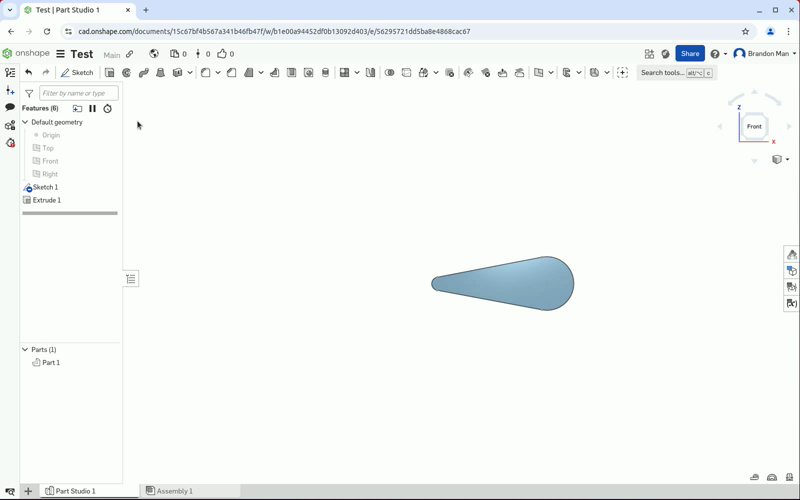
key(shift+h)
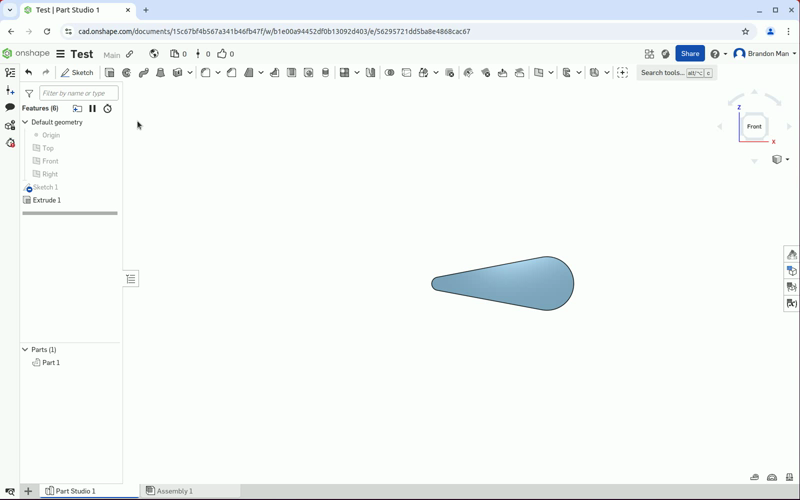
mouse_move(73, 189)
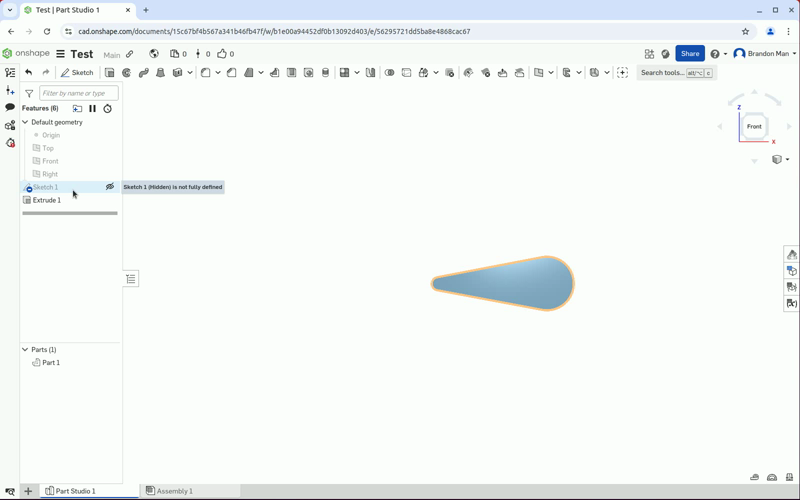
click(73, 189)
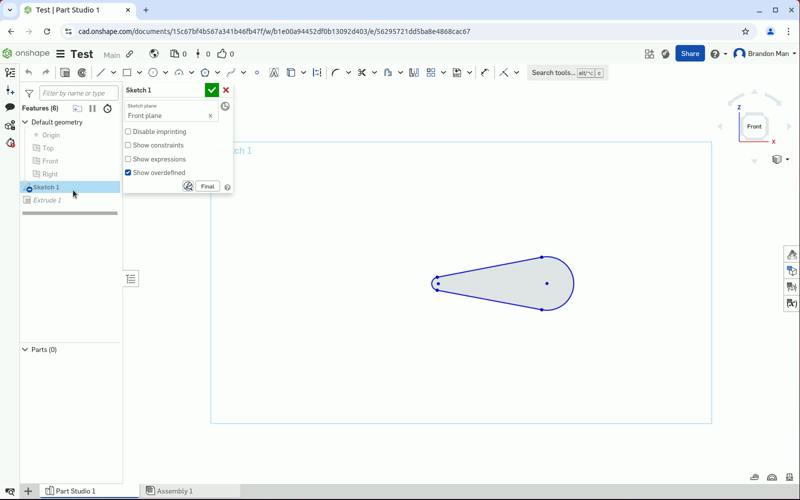
mouse_move(229, 92)
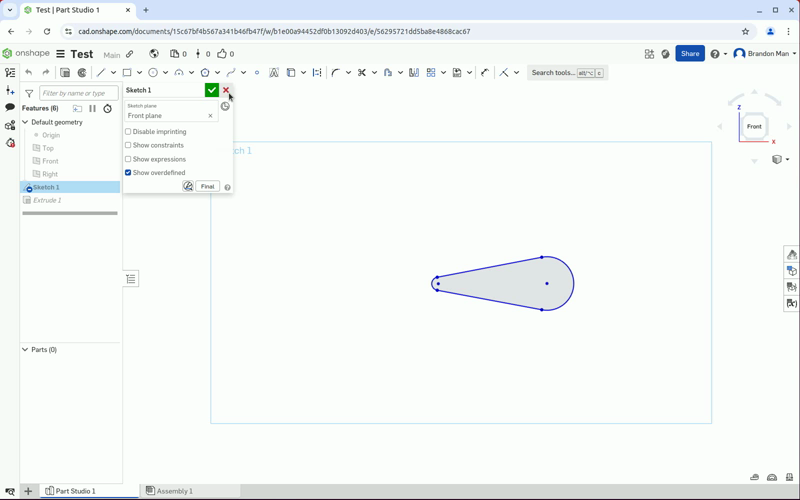
click(229, 92)
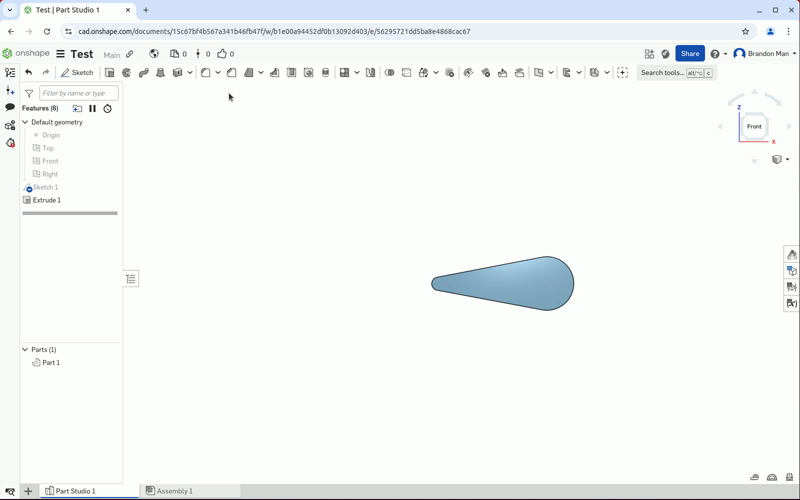
mouse_move(541, 75)
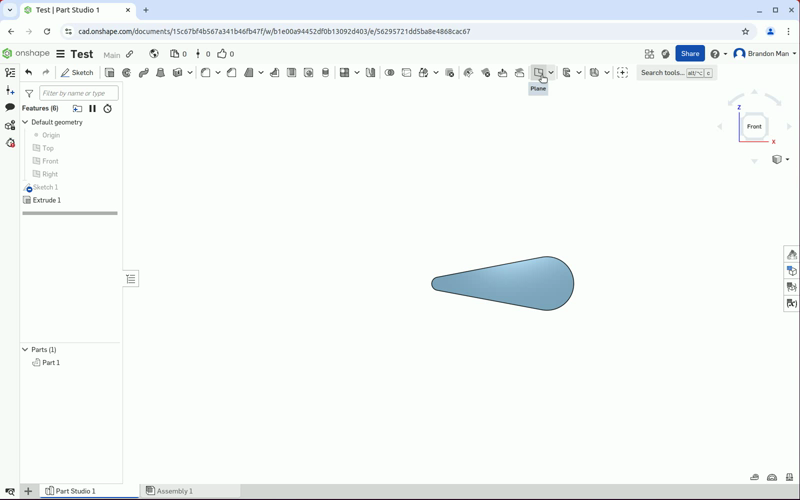
click(541, 75)
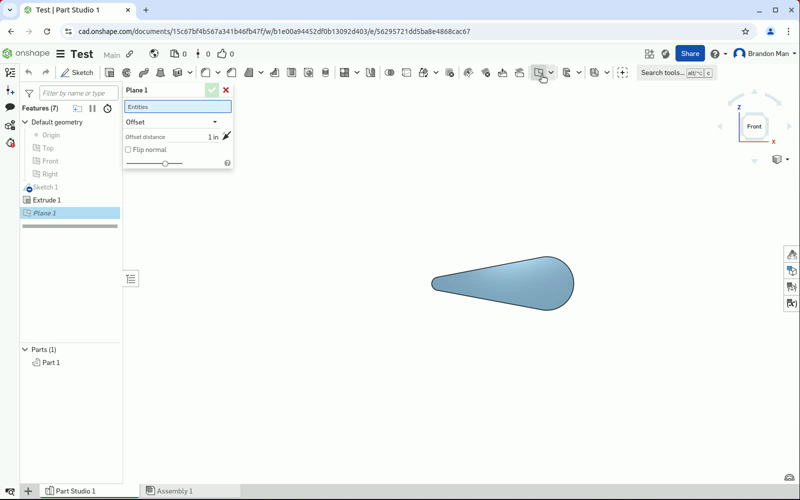
mouse_move(73, 163)
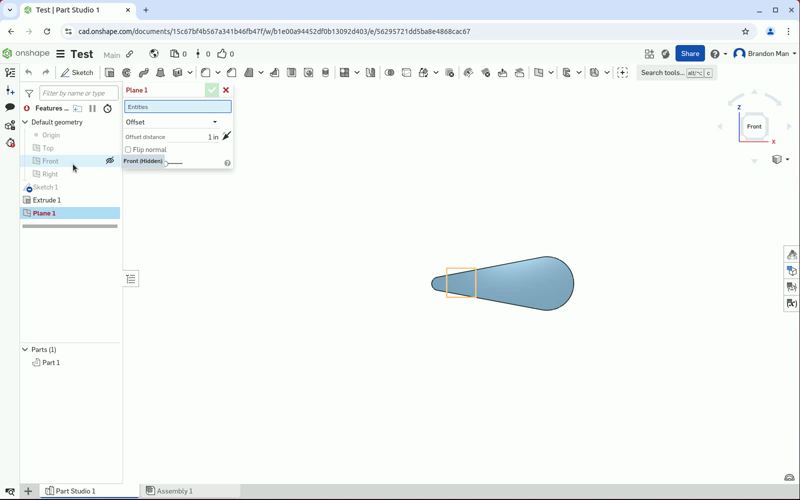
click(73, 163)
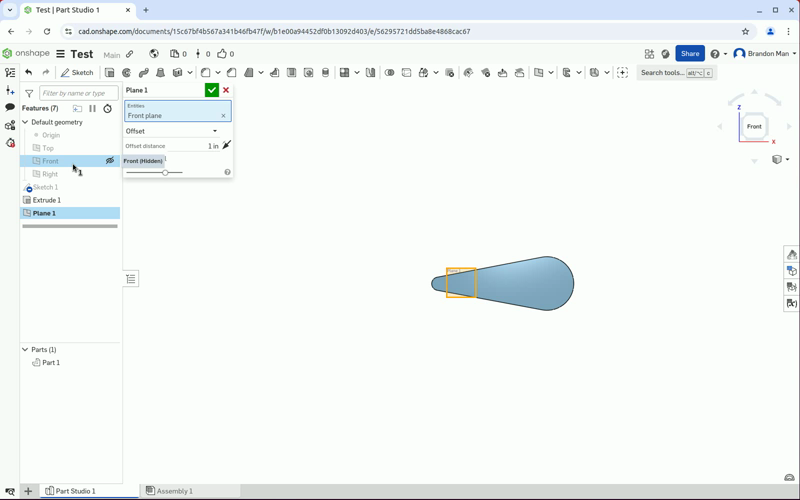
key(tab, 2)
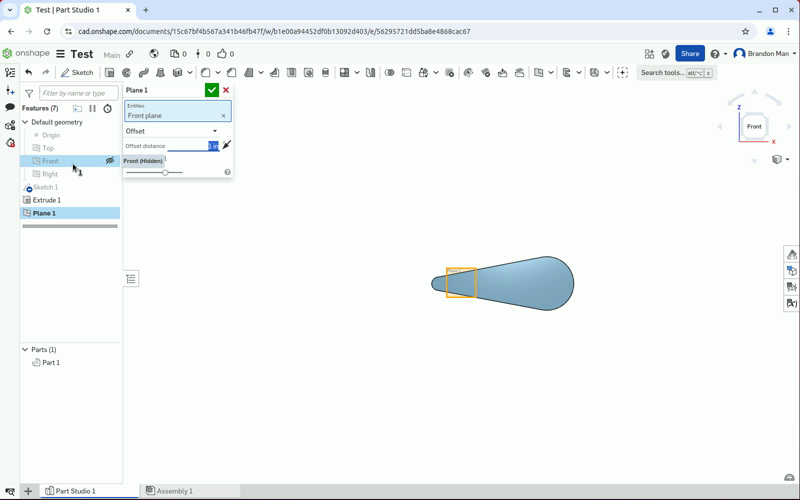
text(1.448)
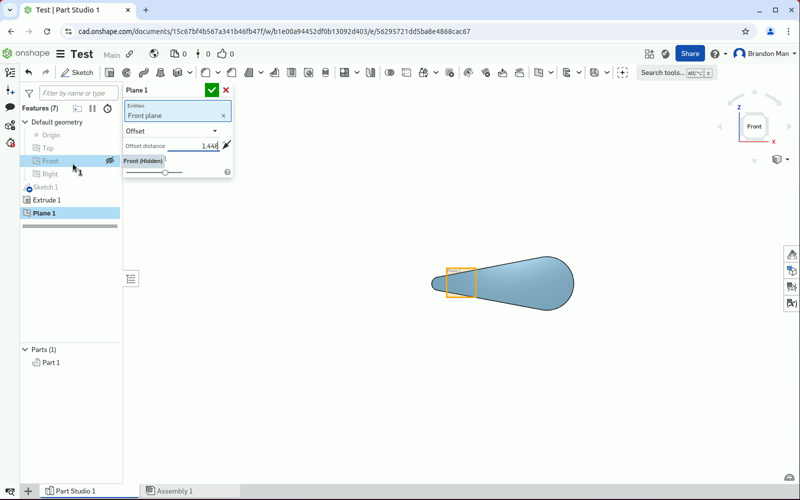
key(enter, 2)
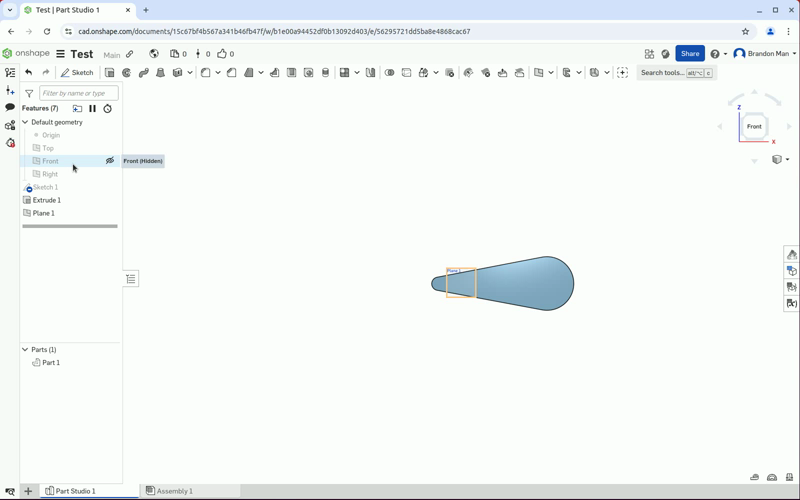
key(shift+s)
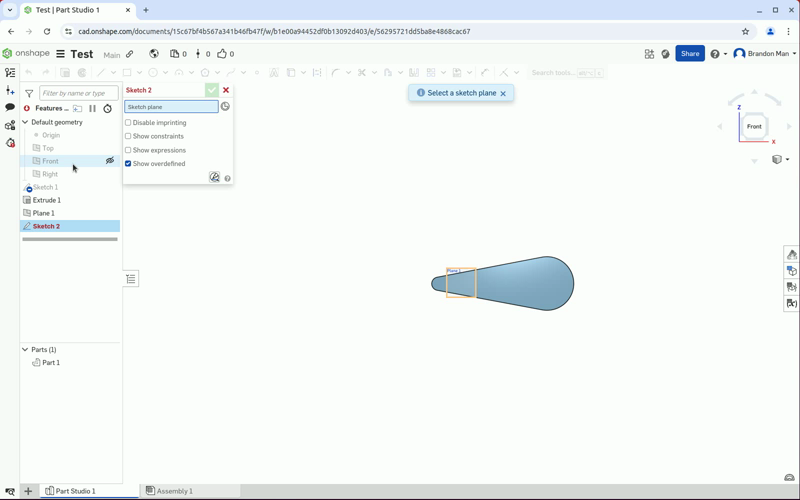
mouse_move(73, 215)
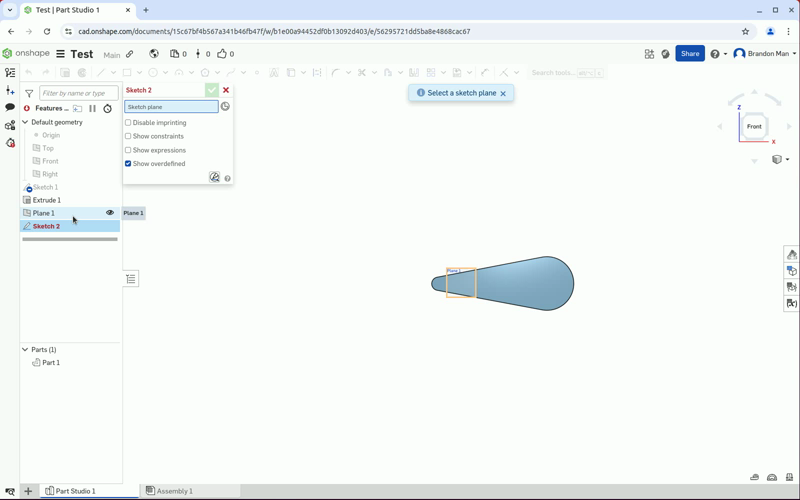
click(73, 215)
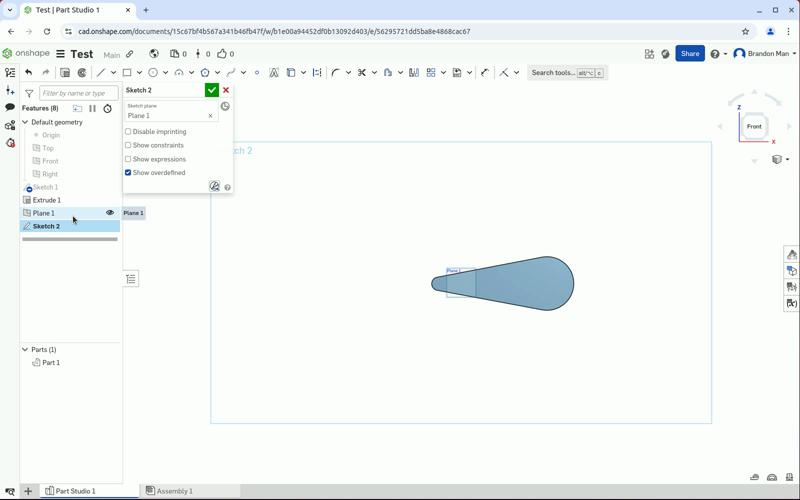
mouse_move(73, 352)
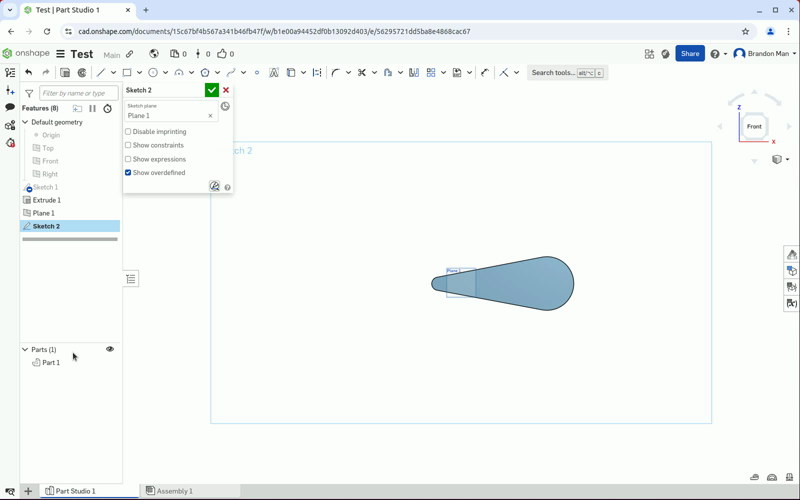
key(y)
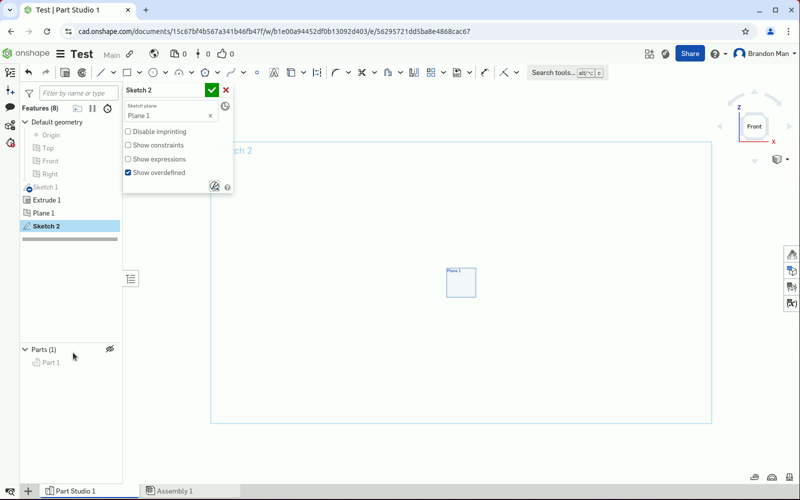
key(c)
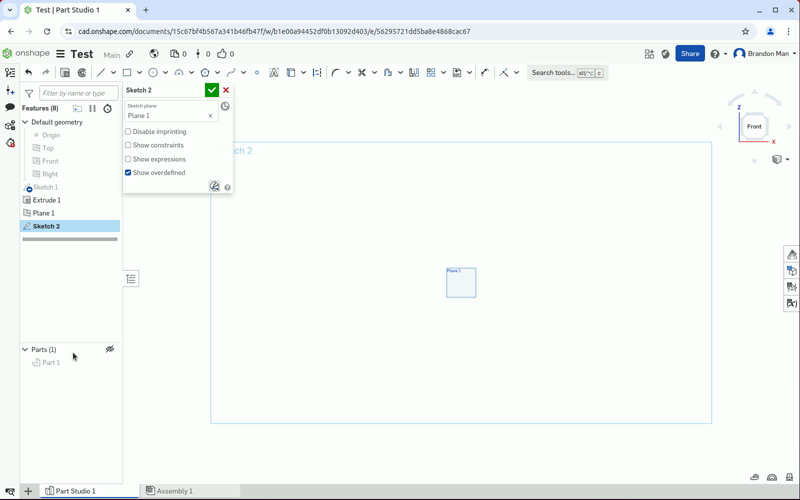
key_down(shift)
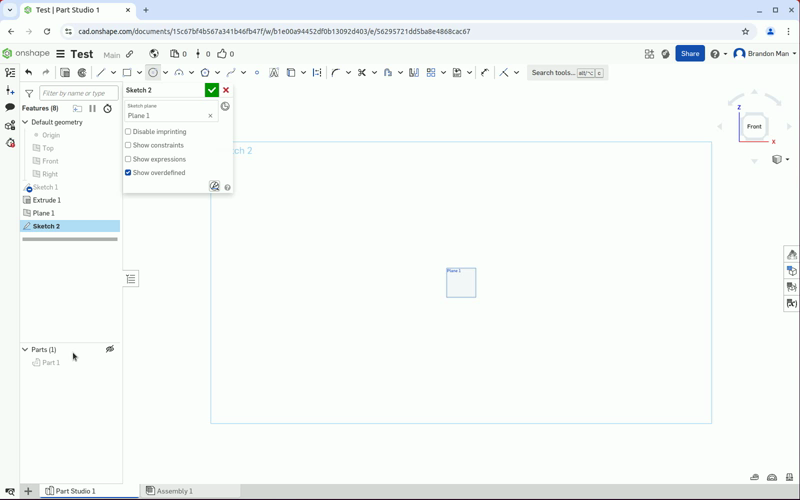
mouse_move(439, 282)
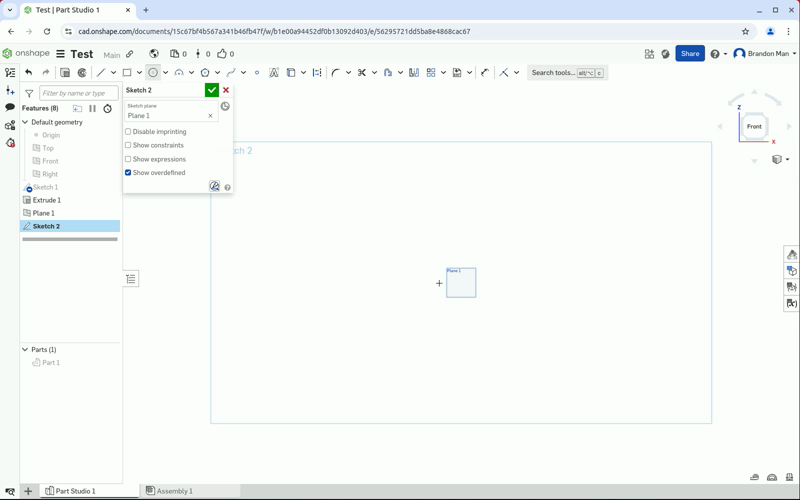
click(439, 282)
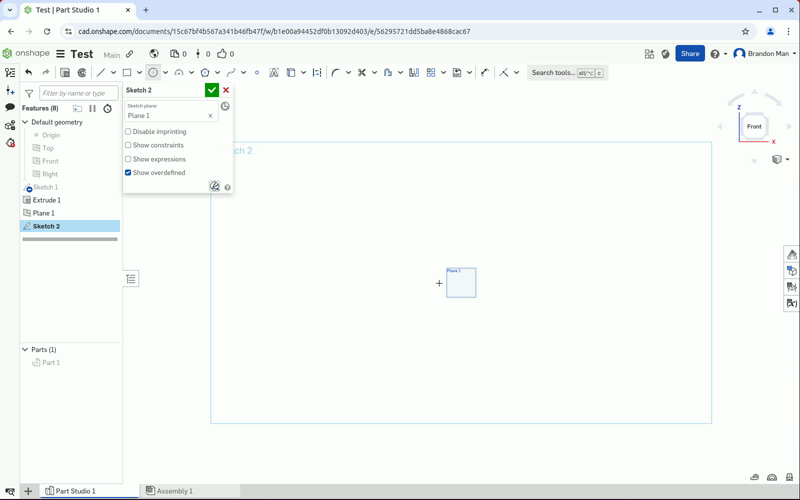
key_up(shift)
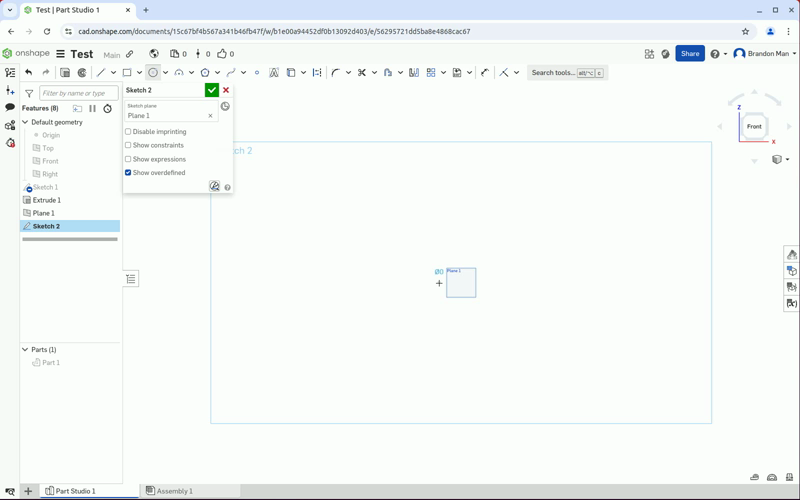
mouse_move(443, 282)
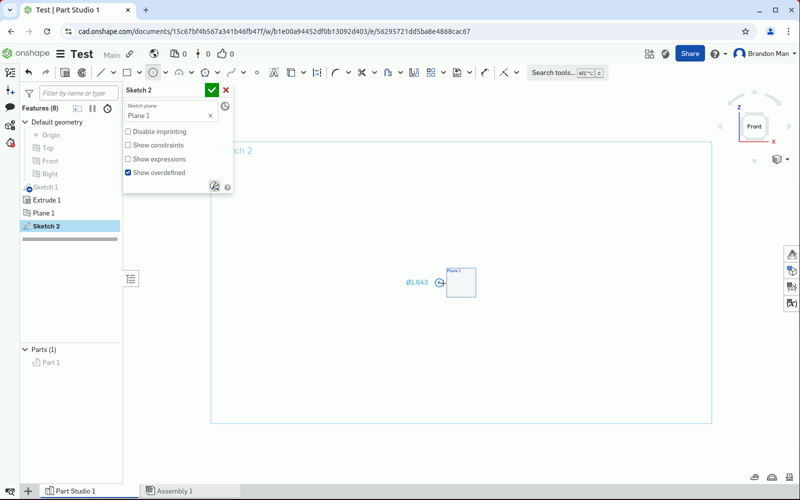
click(443, 282)
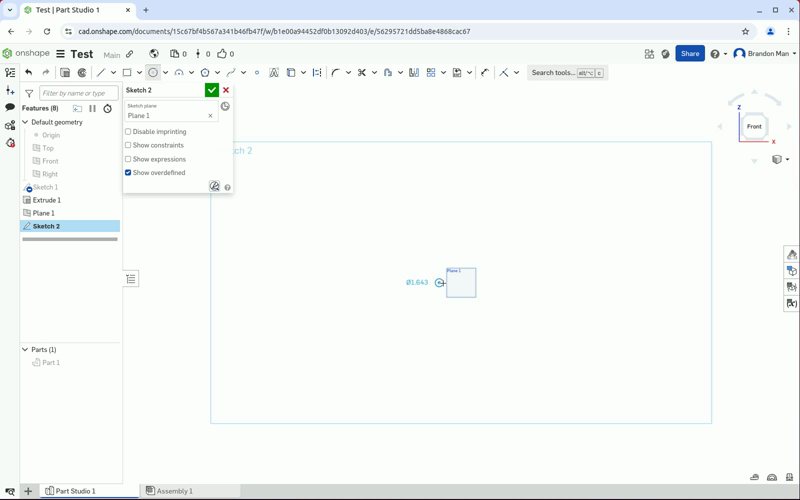
key(esc)
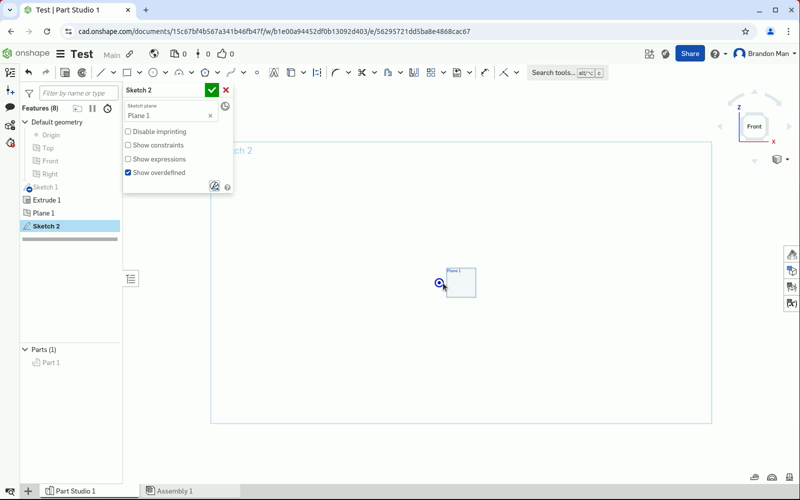
mouse_move(437, 279)
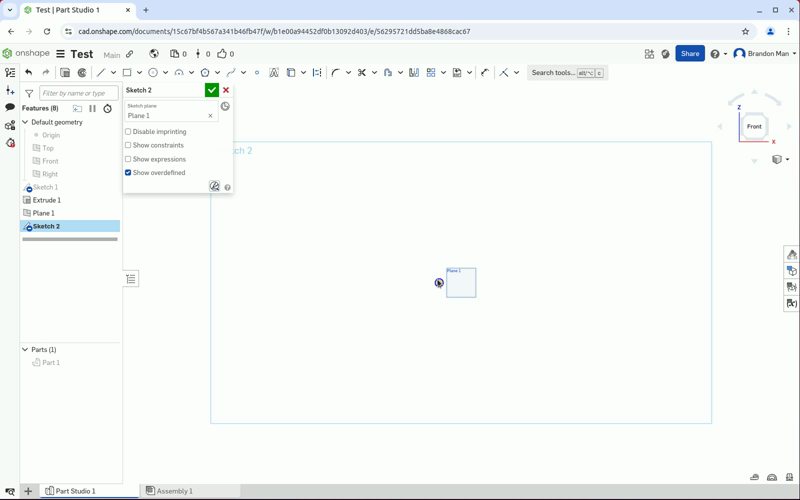
scroll(6)
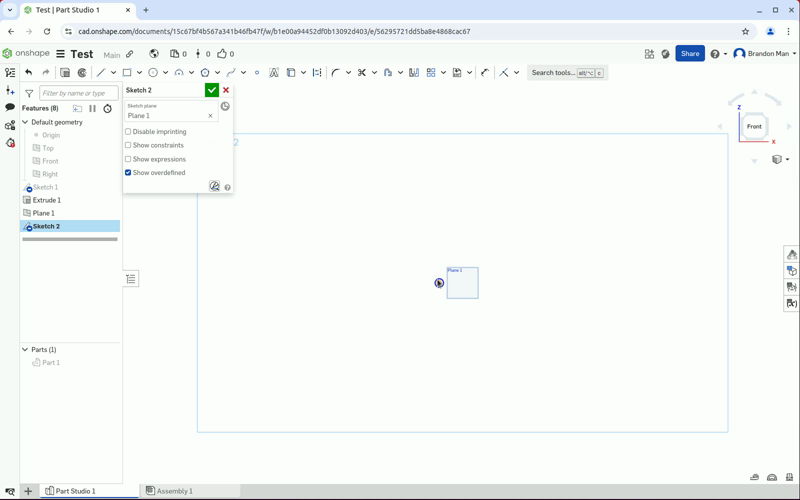
scroll(6)
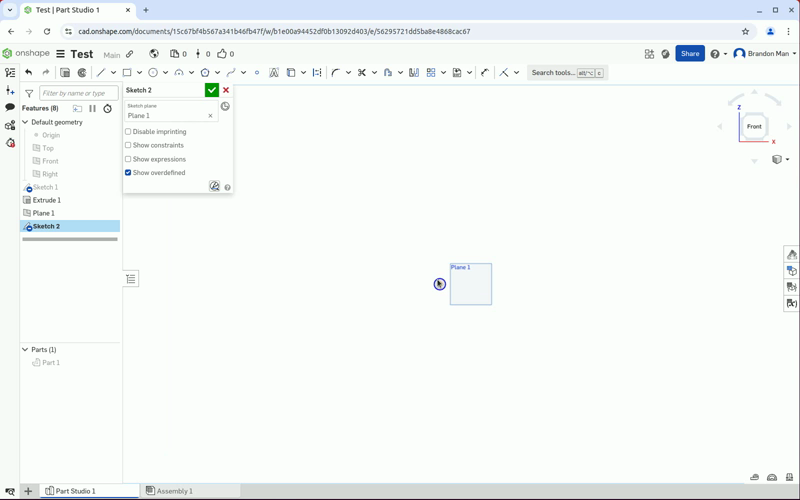
scroll(6)
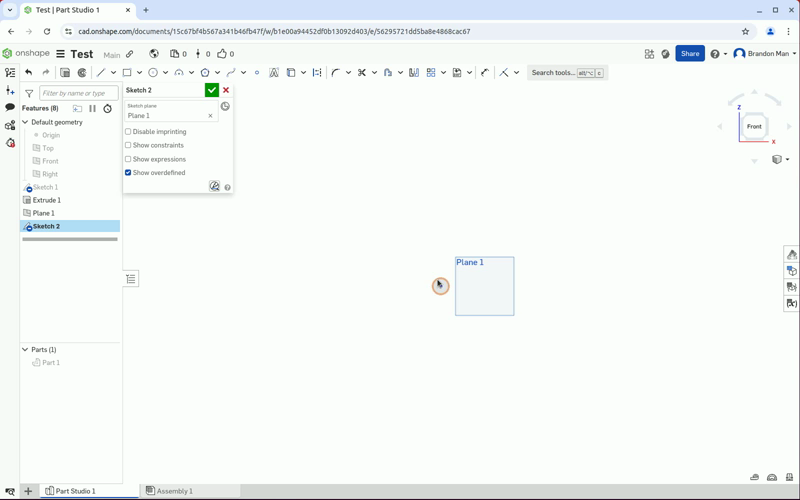
scroll(6)
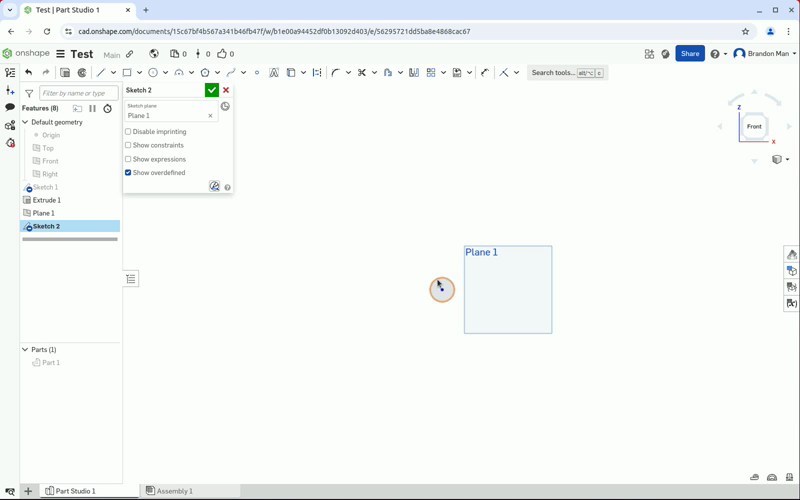
scroll(6)
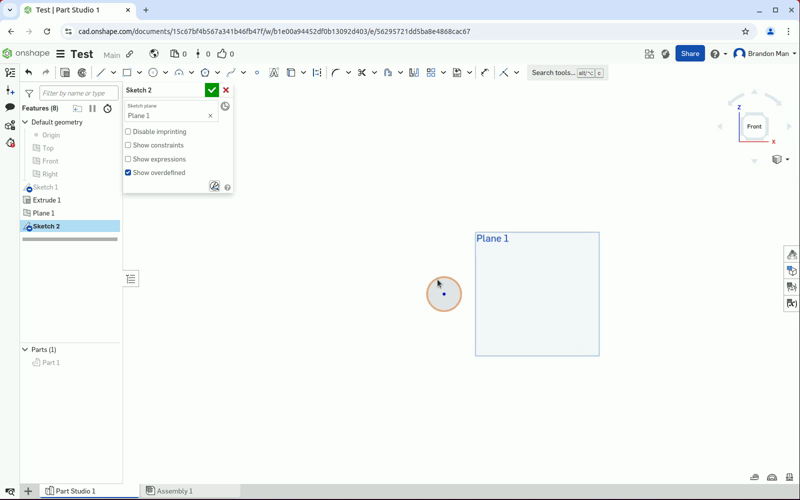
scroll(6)
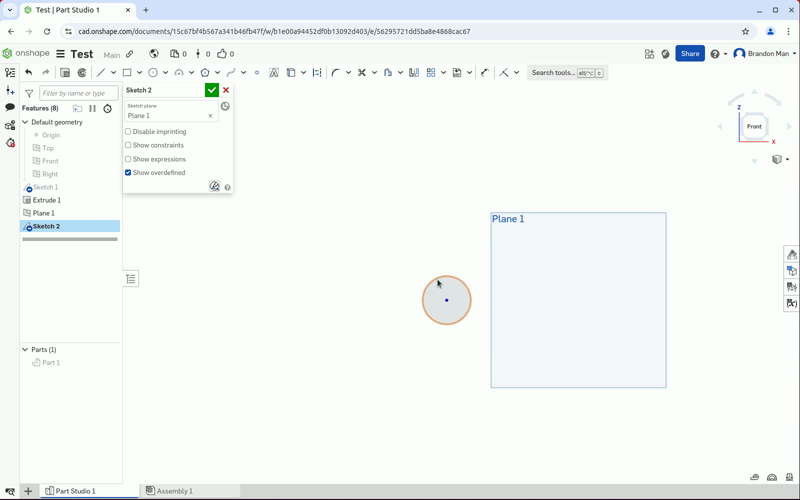
scroll(6)
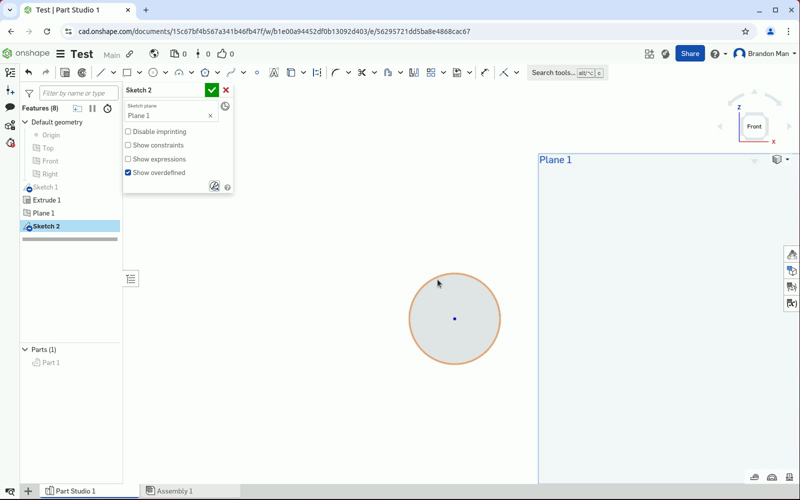
click(437, 279)
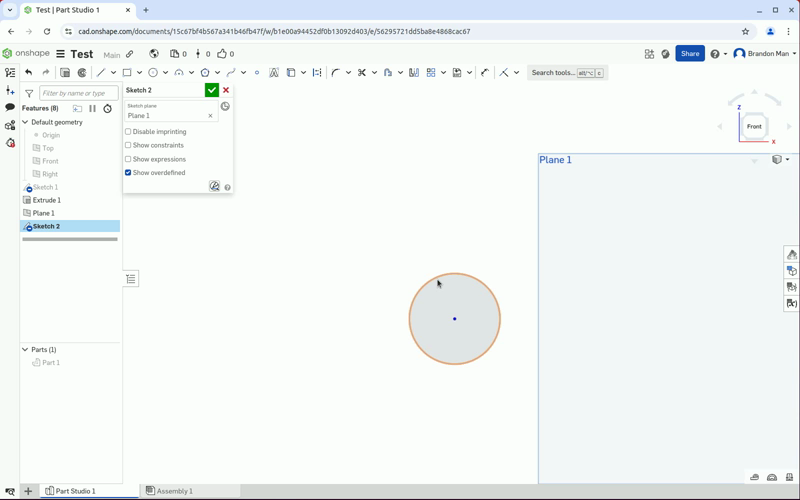
scroll(-6)
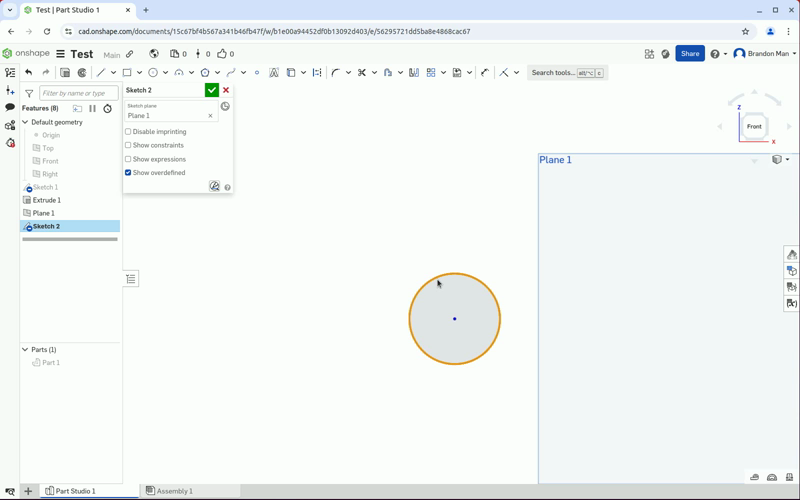
scroll(-6)
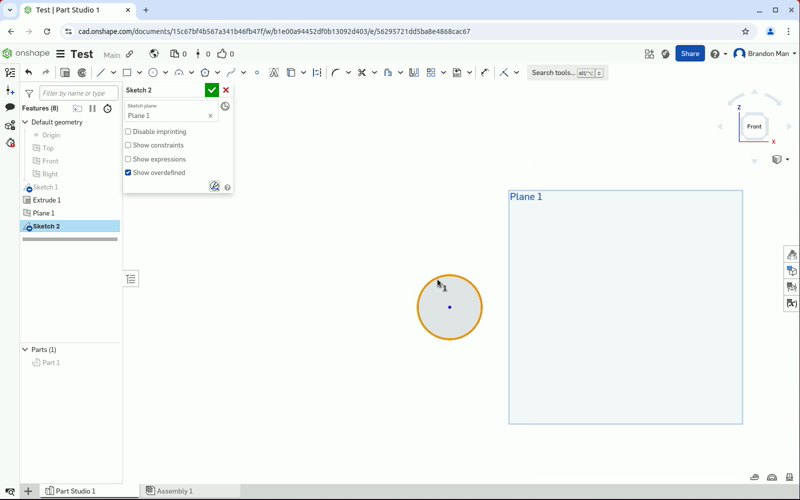
scroll(-6)
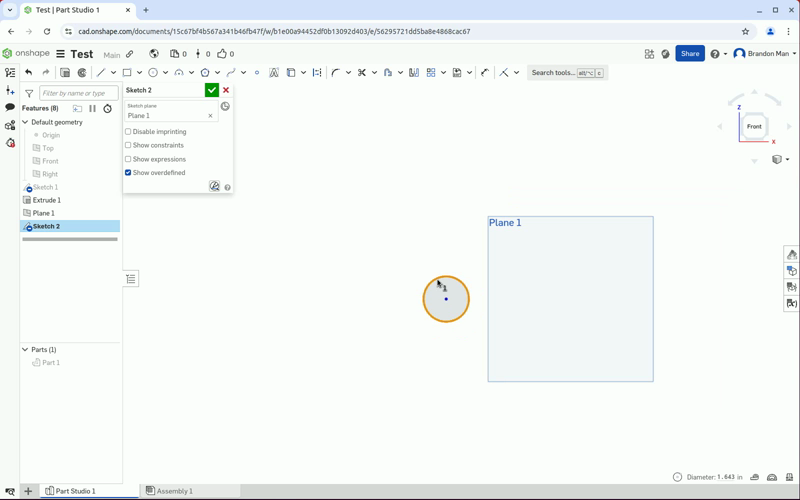
scroll(-6)
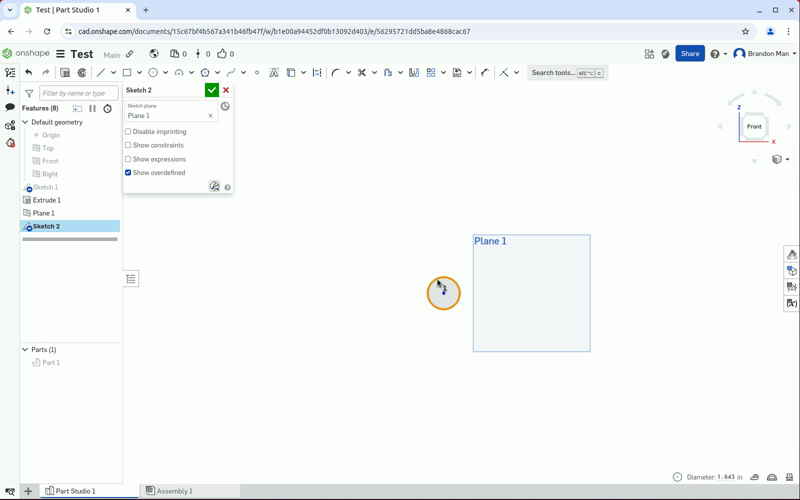
scroll(-6)
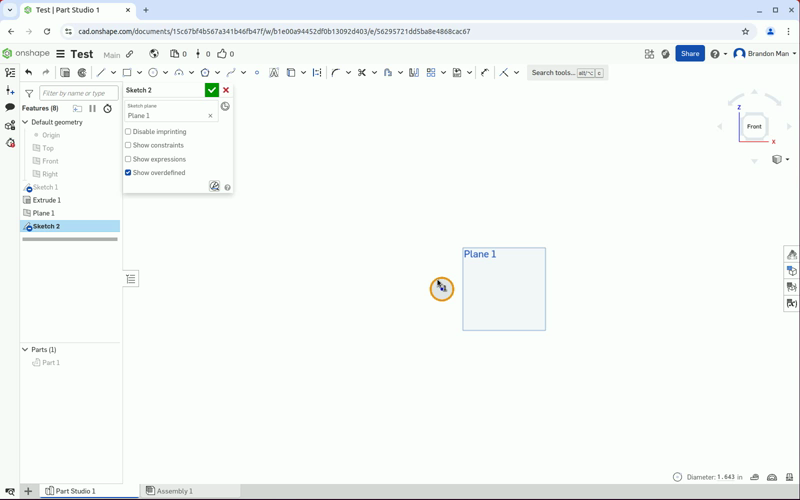
scroll(-6)
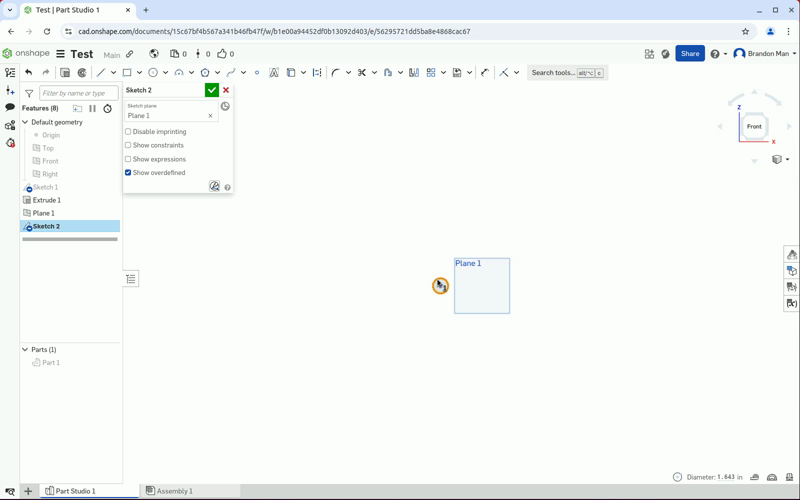
scroll(-6)
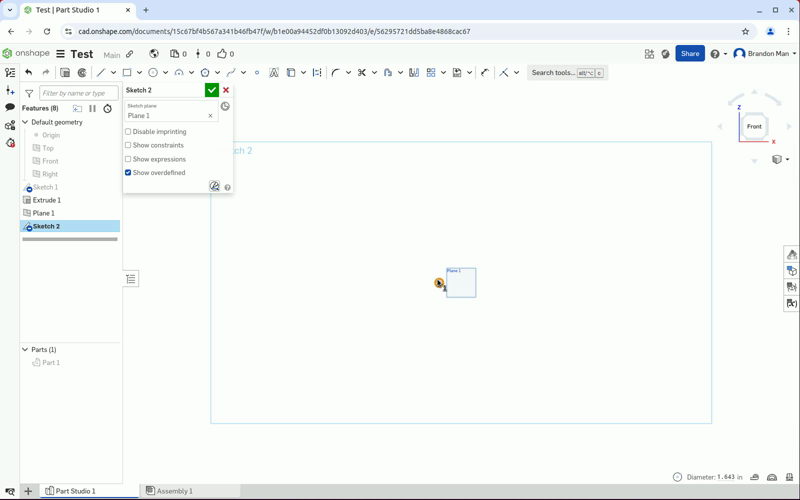
mouse_move(73, 352)
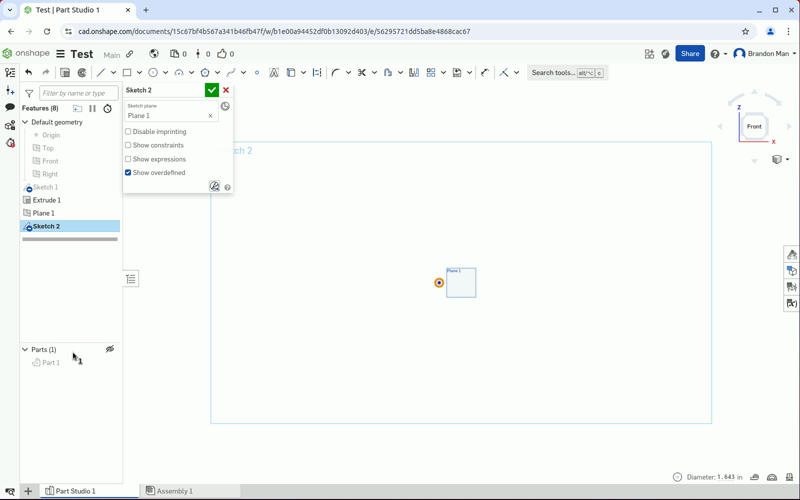
key(shift+y)
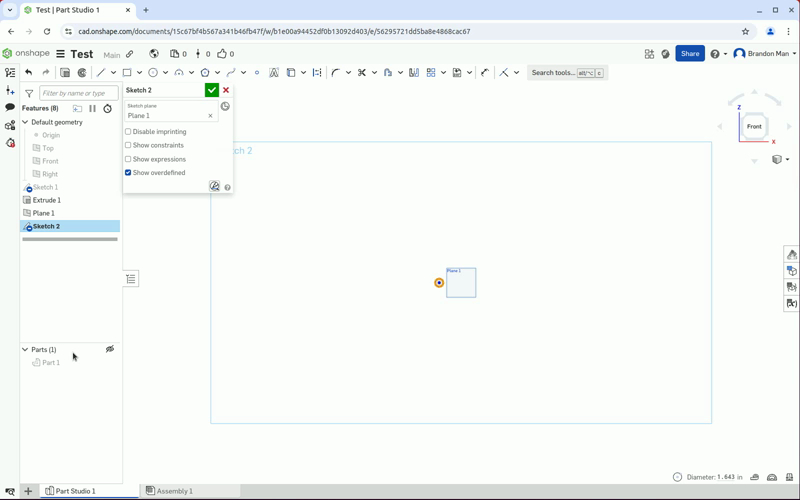
key(shift+e)
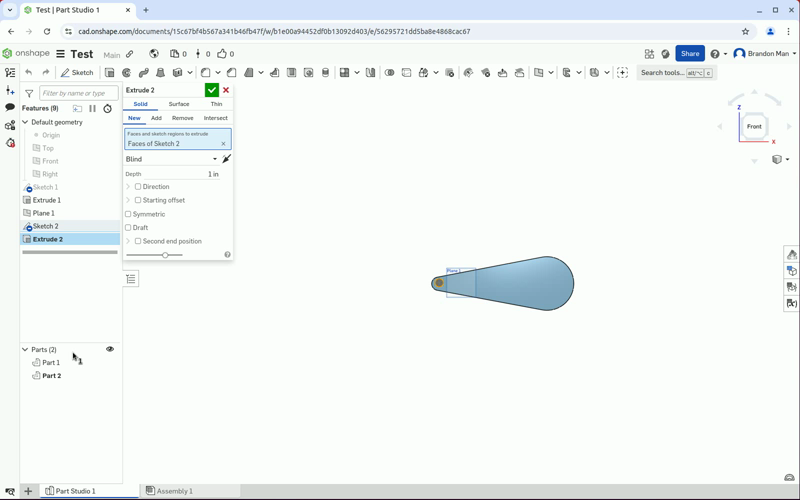
mouse_move(143, 106)
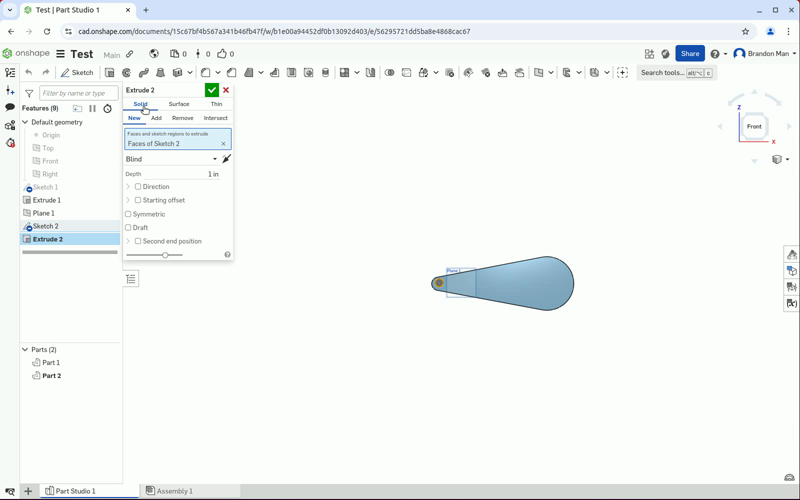
click(143, 106)
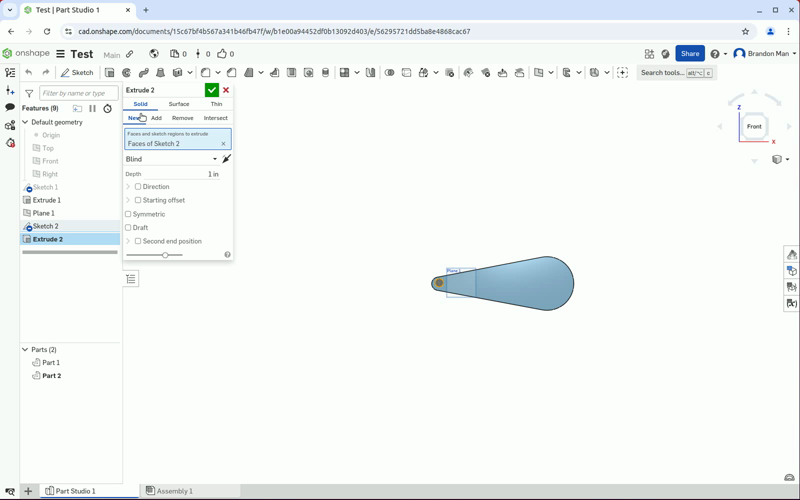
mouse_move(137, 120)
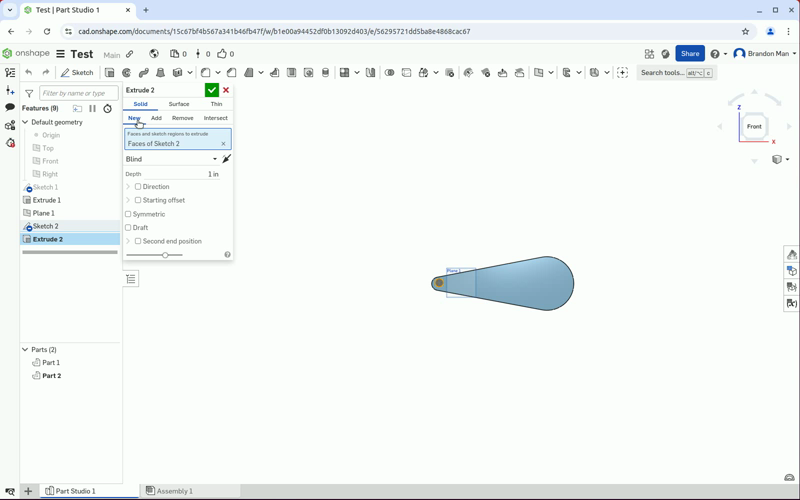
click(137, 120)
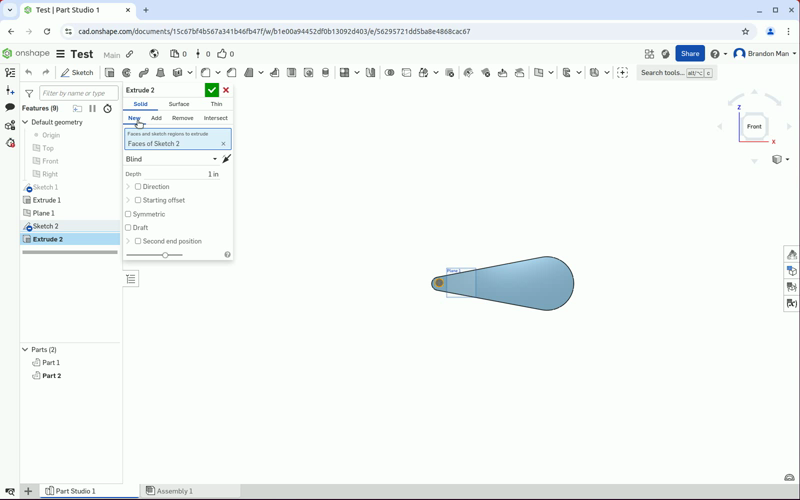
key(tab, 4)
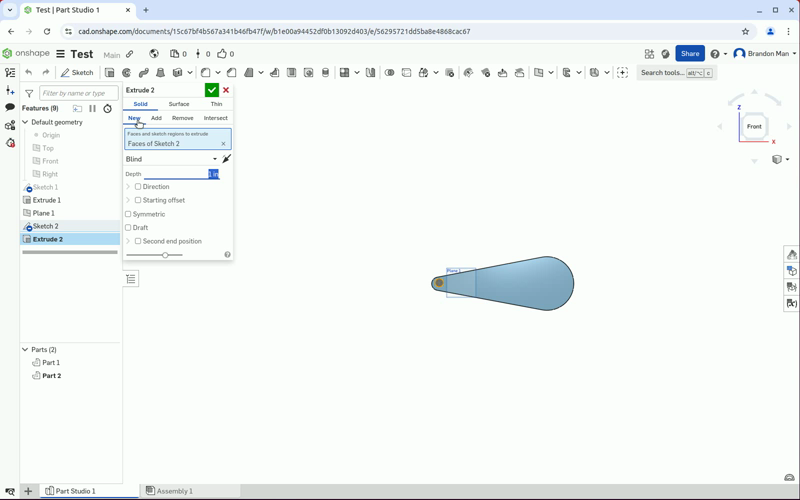
text(1.204)
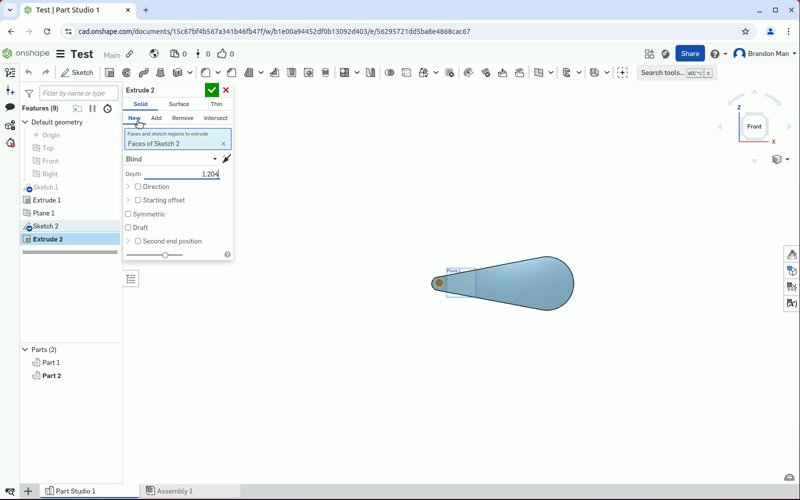
key(enter)
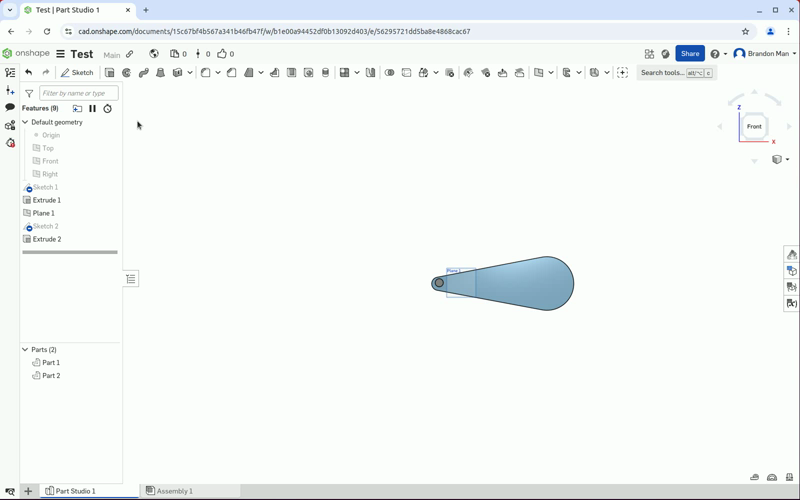
key(shift+h)
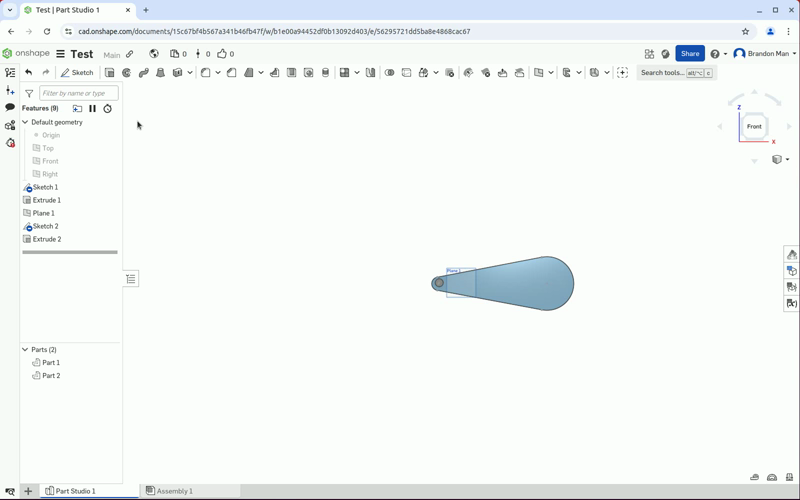
key(shift+h)
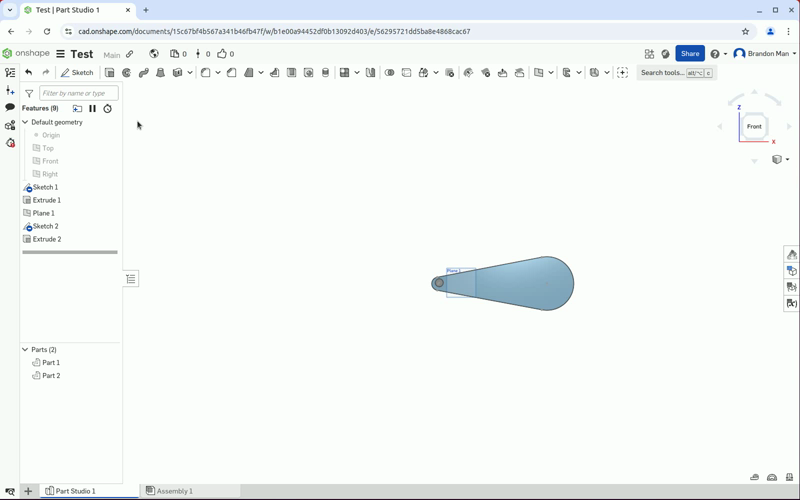
key(shift+7)
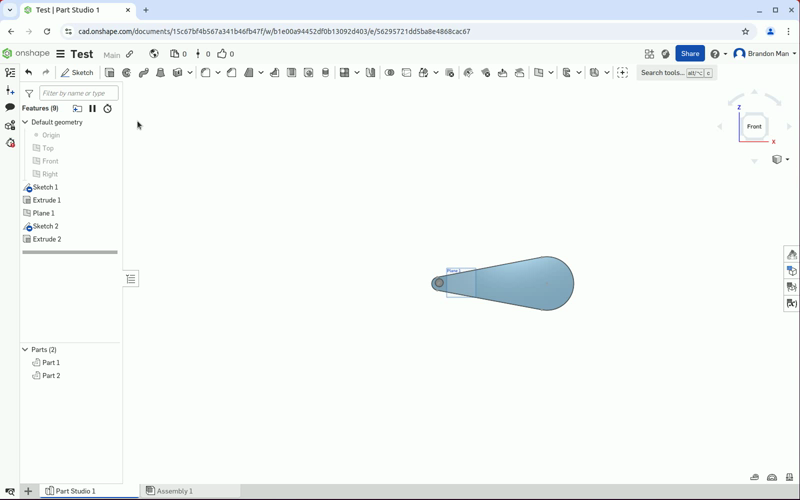
key(left, 2)
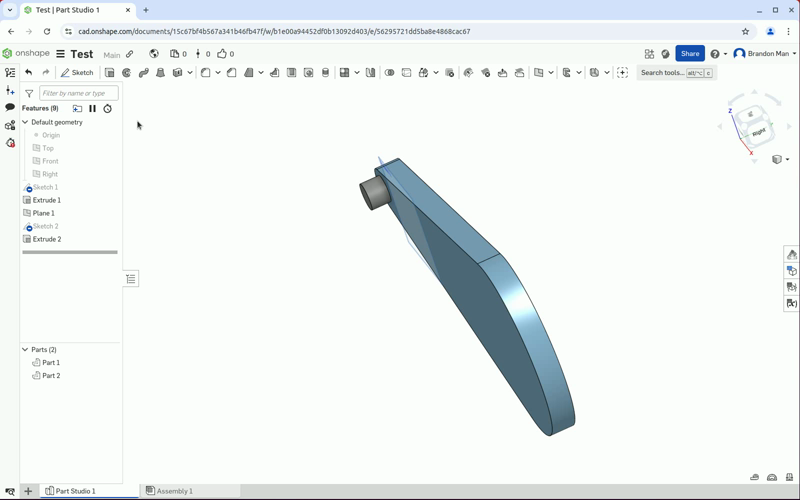
key(down, 2)
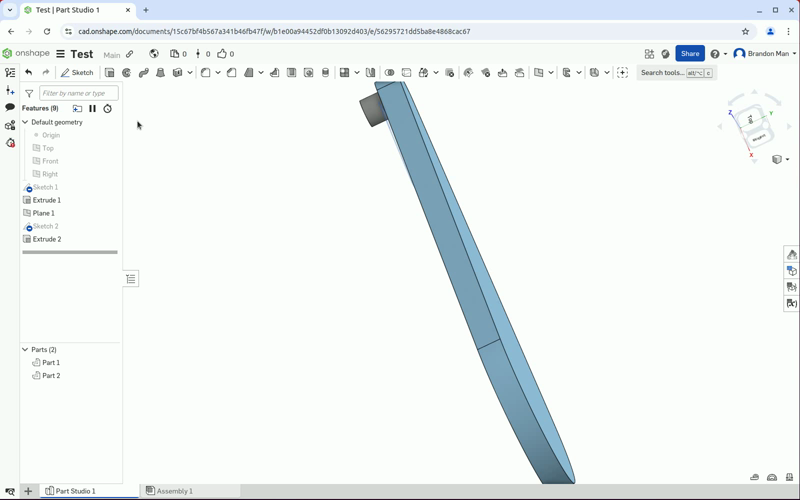
key(up, 2)
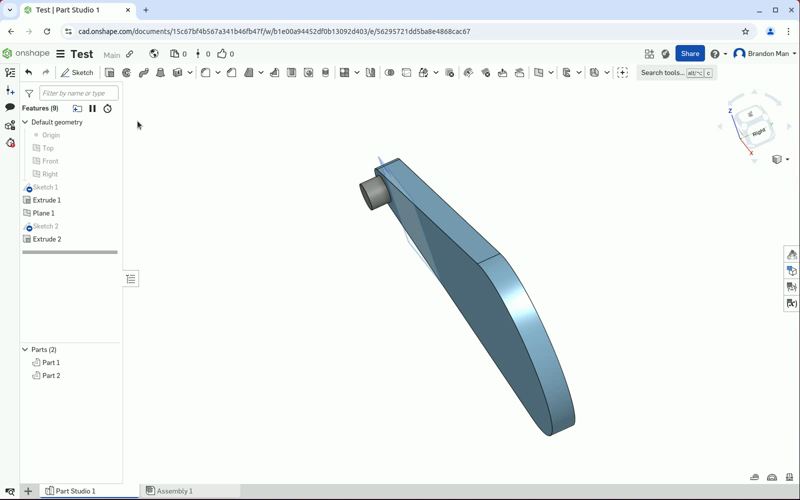
key(right, 2)
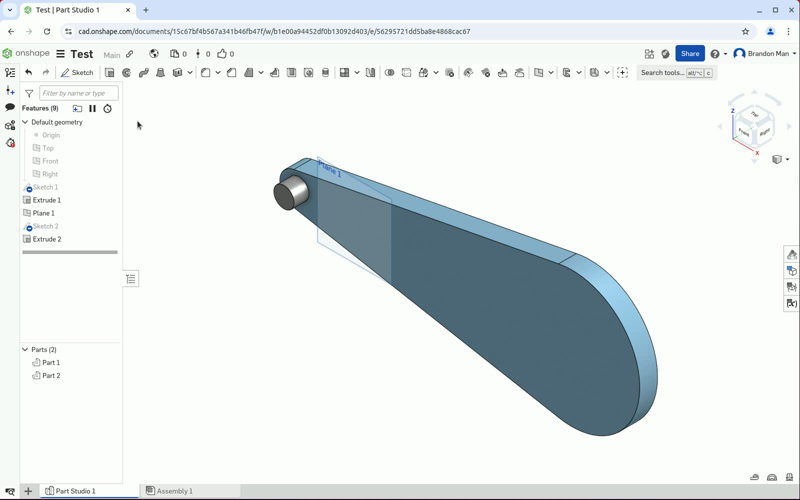
mouse_move(73, 189)
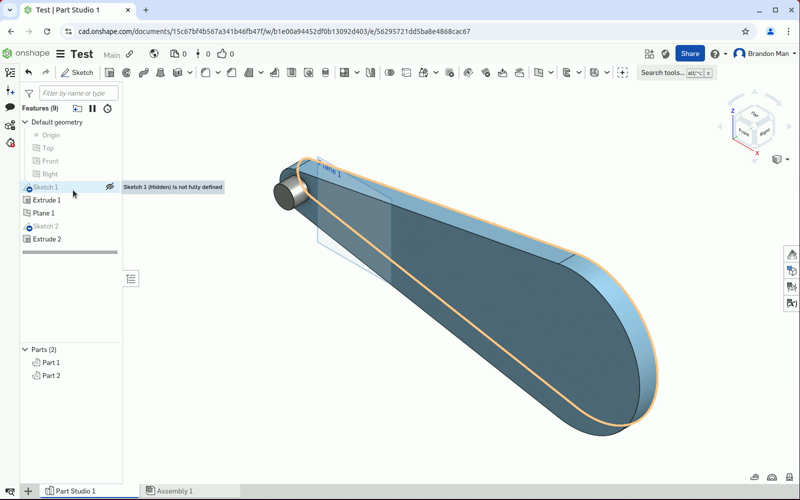
click(73, 189)